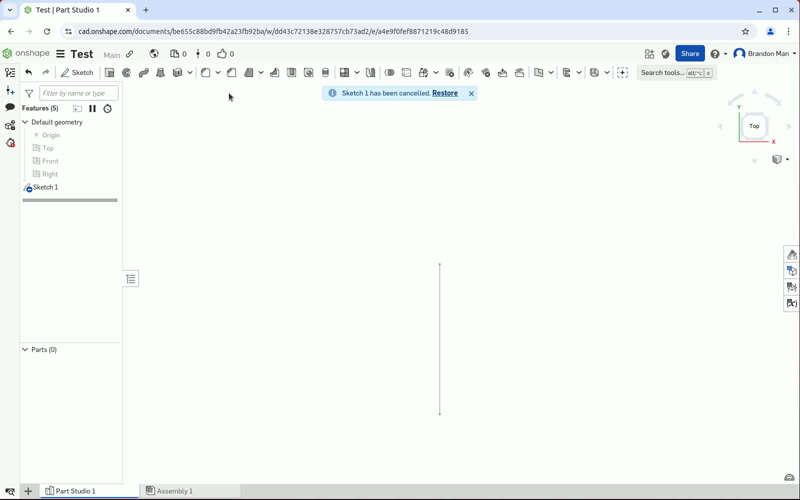
key(shift+h)
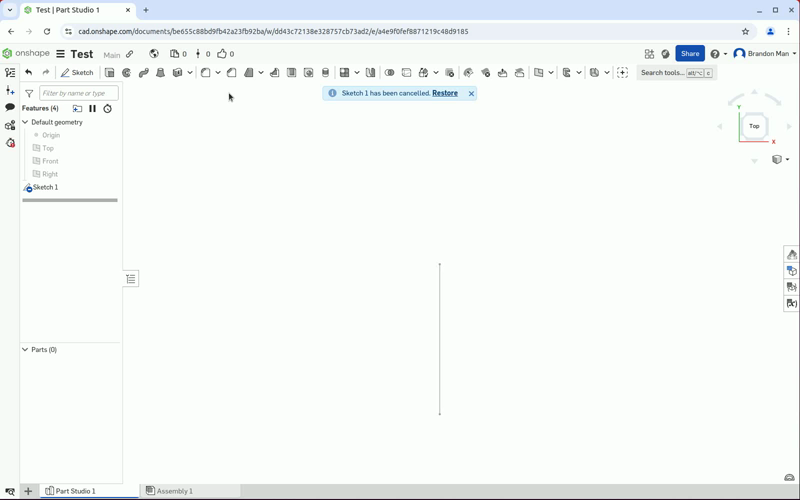
key(shift+s)
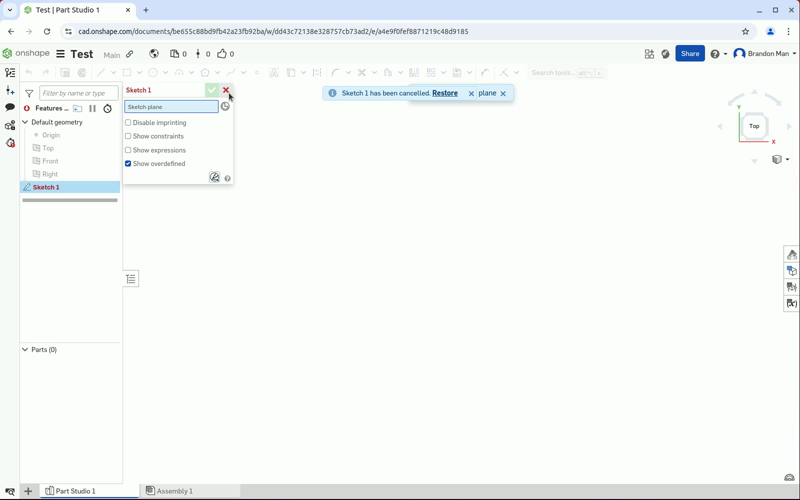
mouse_move(73, 150)
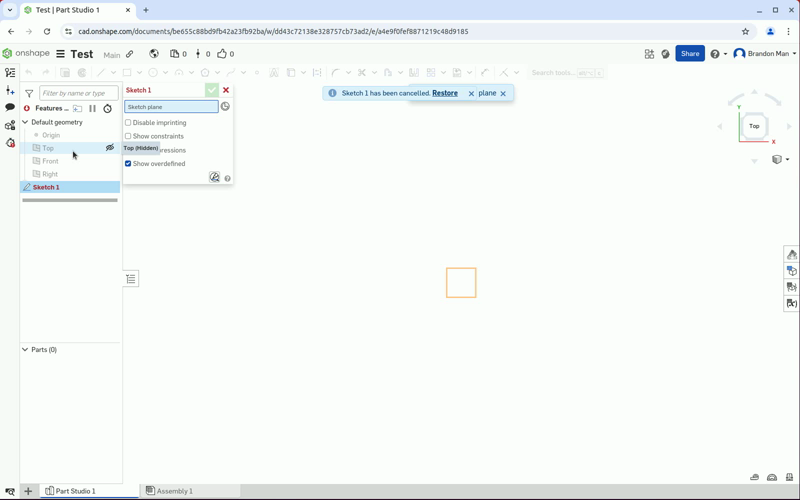
click(73, 150)
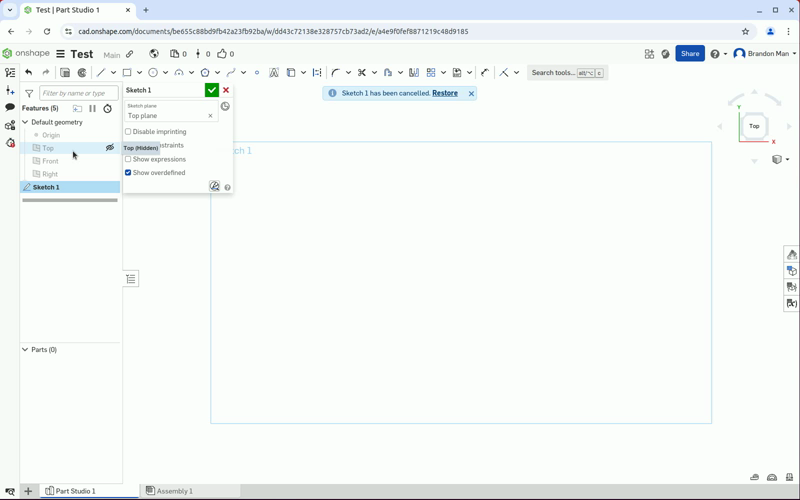
mouse_move(73, 352)
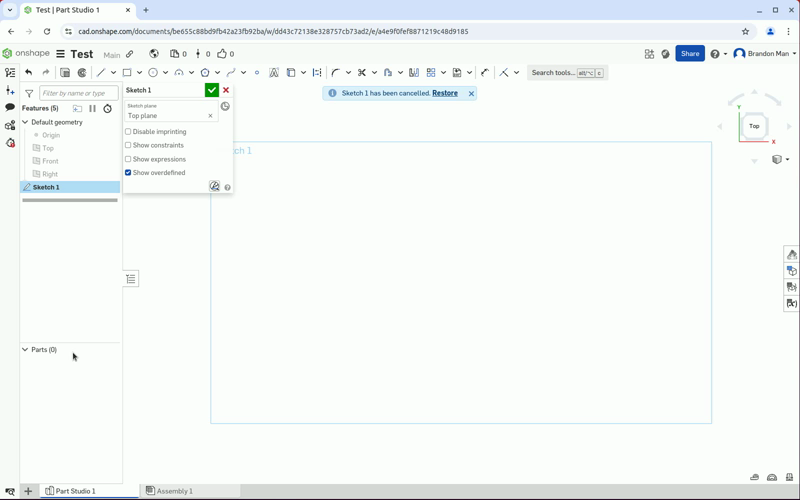
key(y)
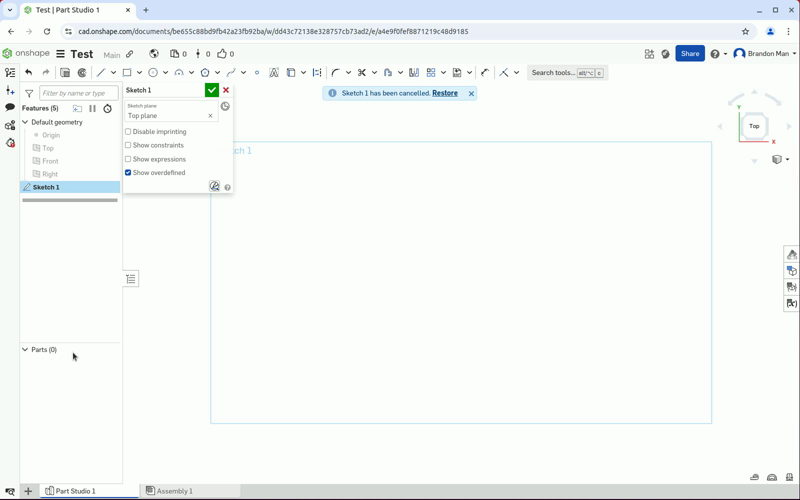
key(c)
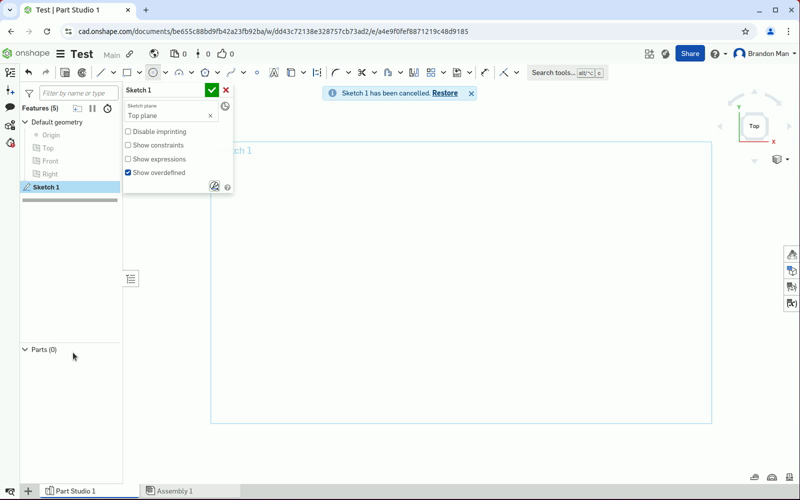
key_down(shift)
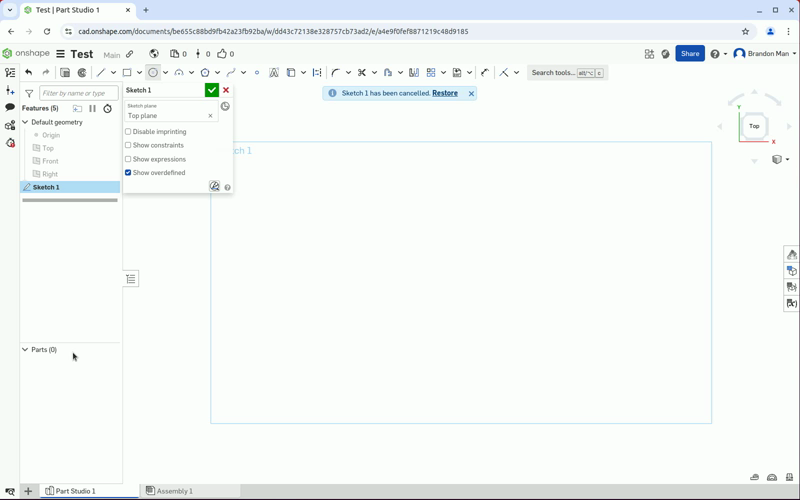
mouse_move(375, 279)
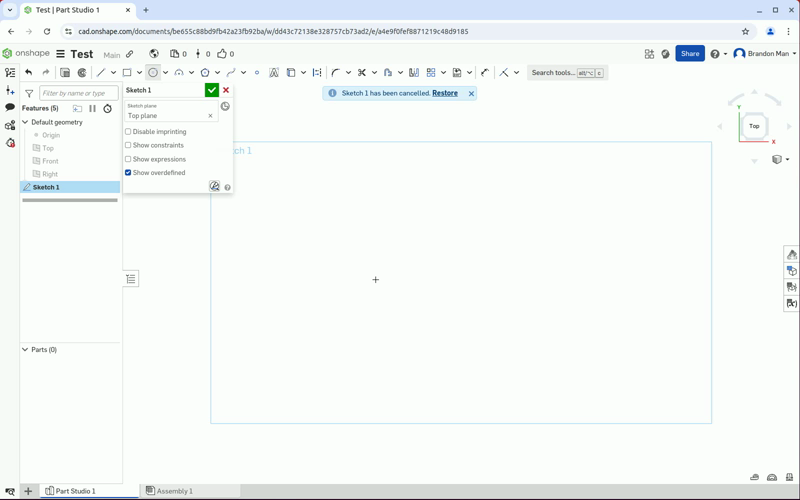
click(375, 279)
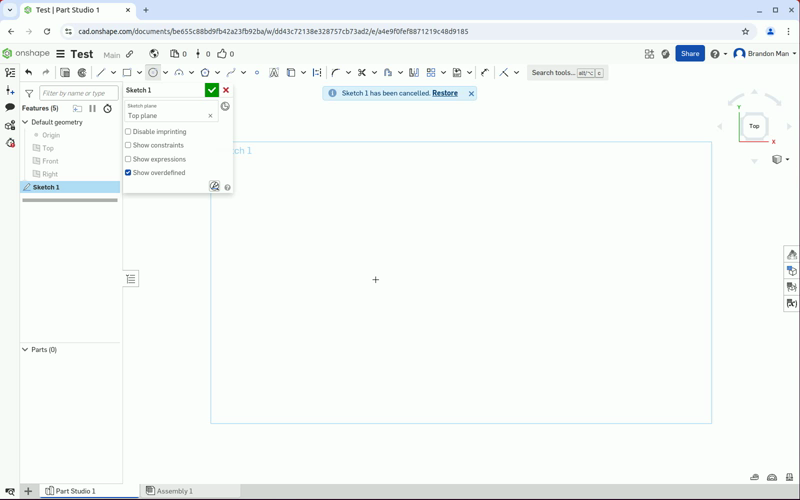
key_up(shift)
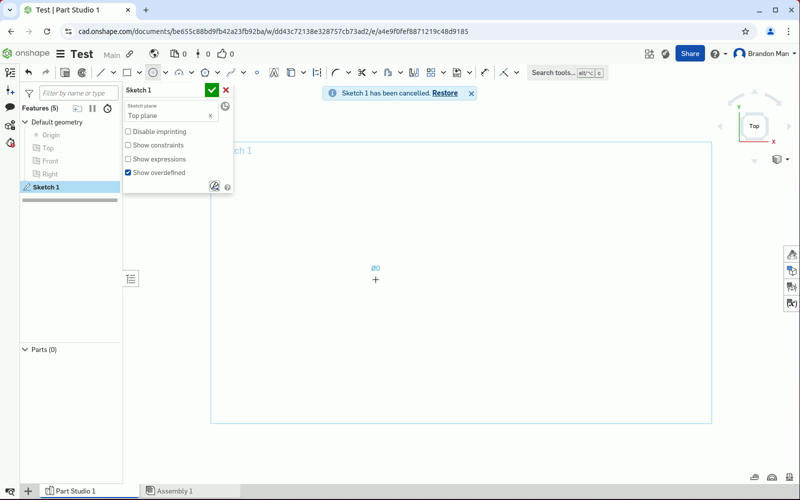
mouse_move(387, 279)
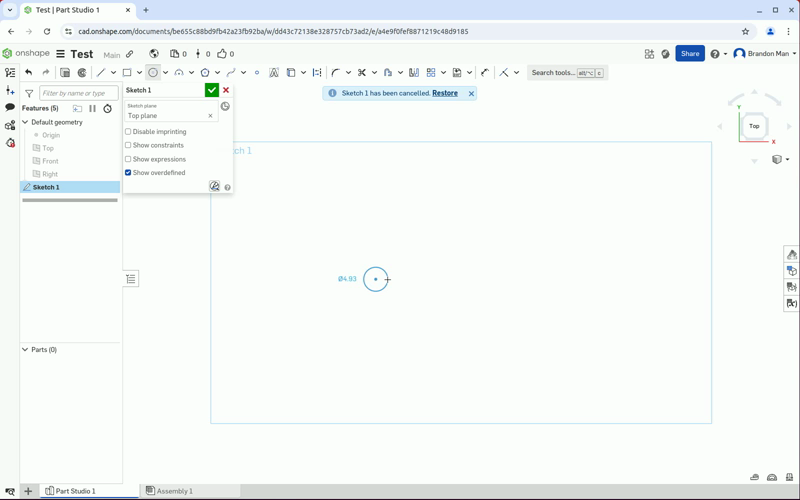
click(387, 279)
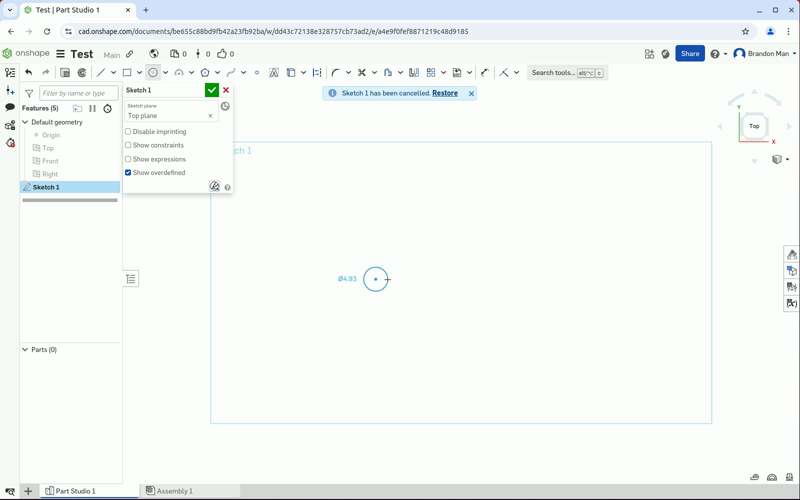
key(esc)
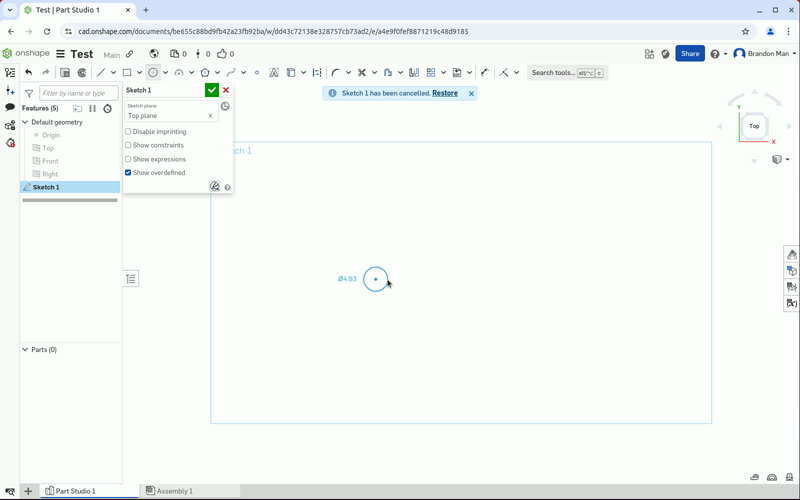
key(l)
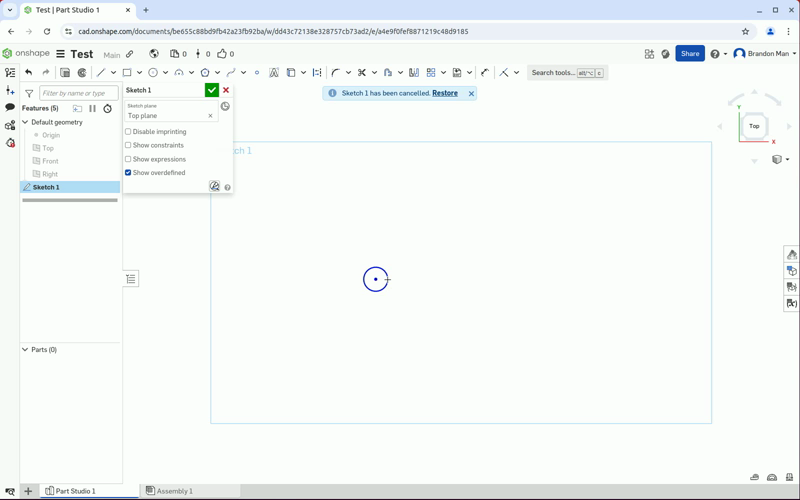
key_down(shift)
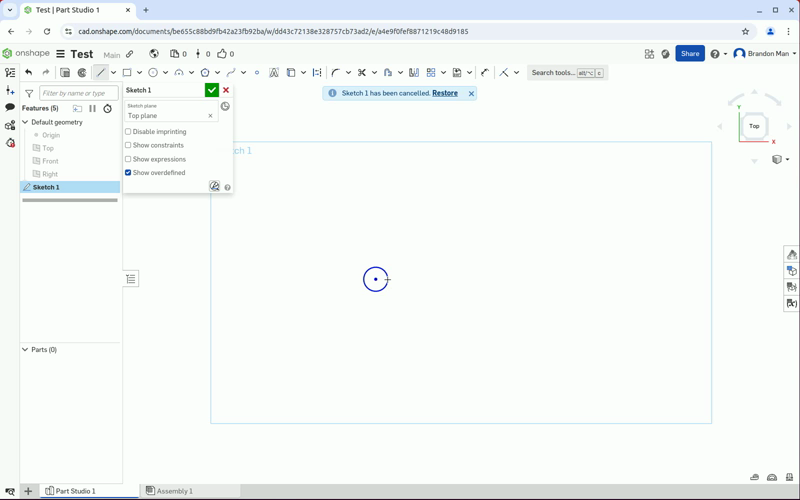
mouse_move(375, 306)
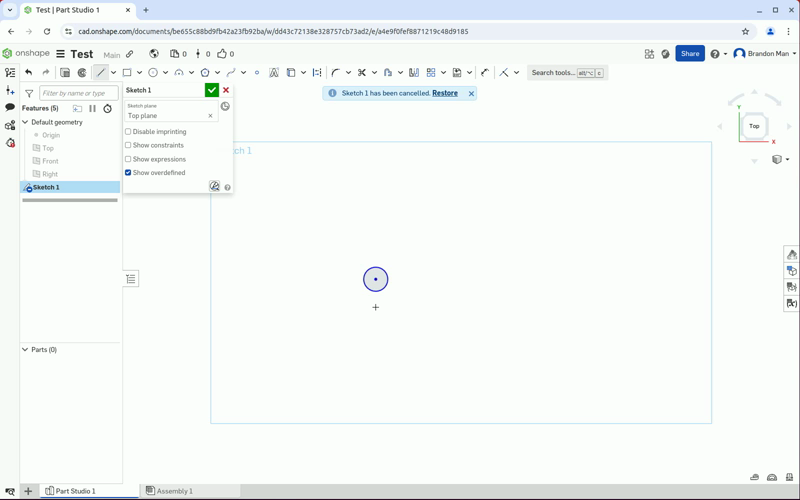
click(375, 306)
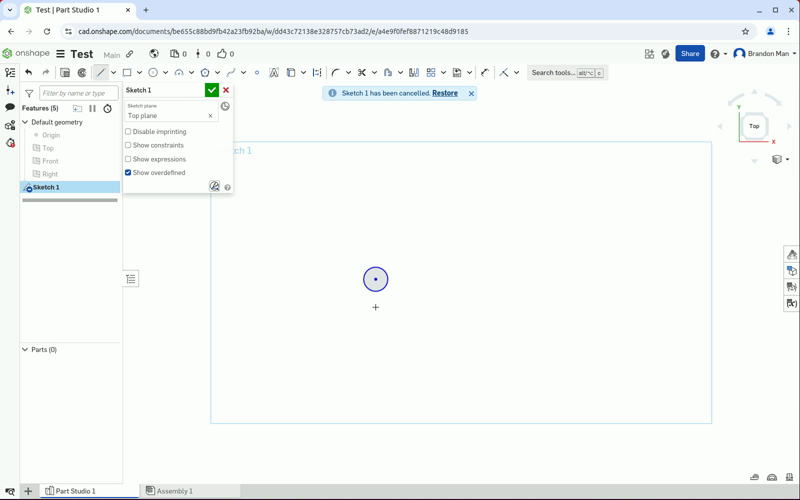
key_up(shift)
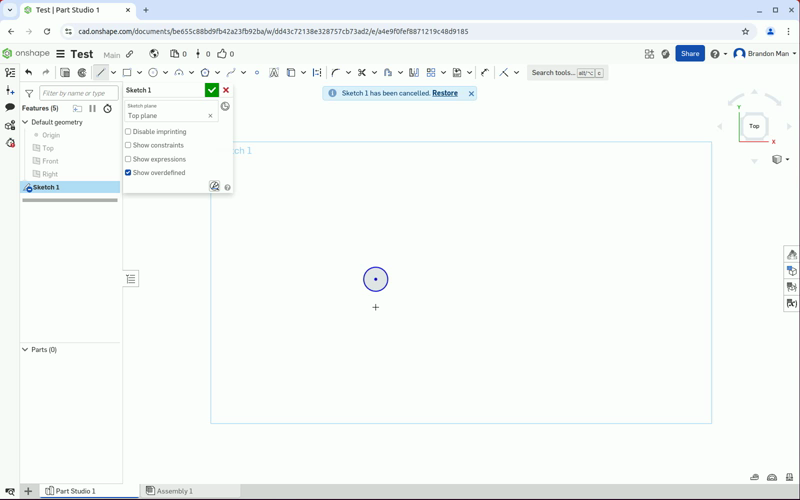
key_down(shift)
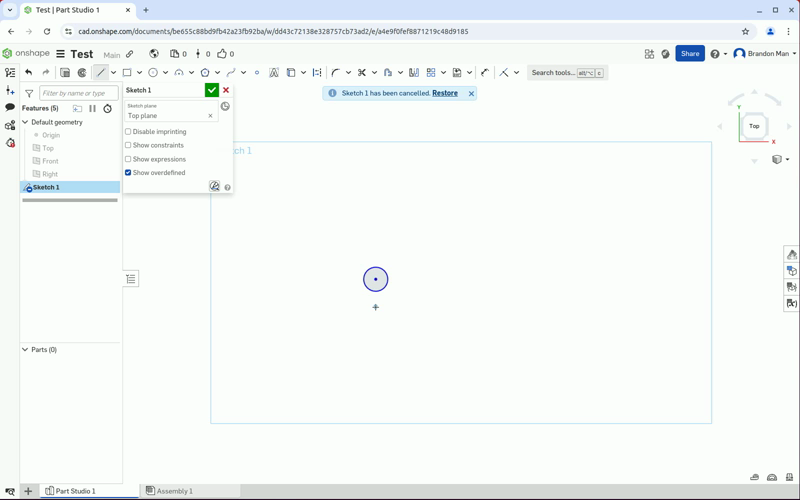
mouse_move(459, 306)
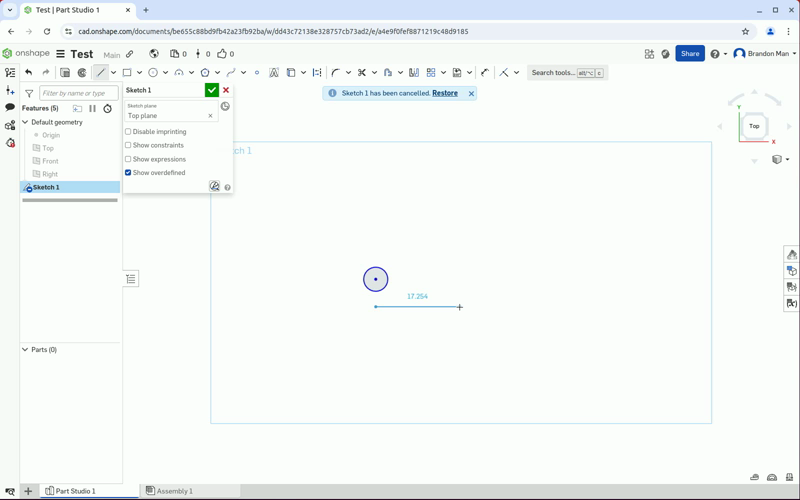
click(459, 306)
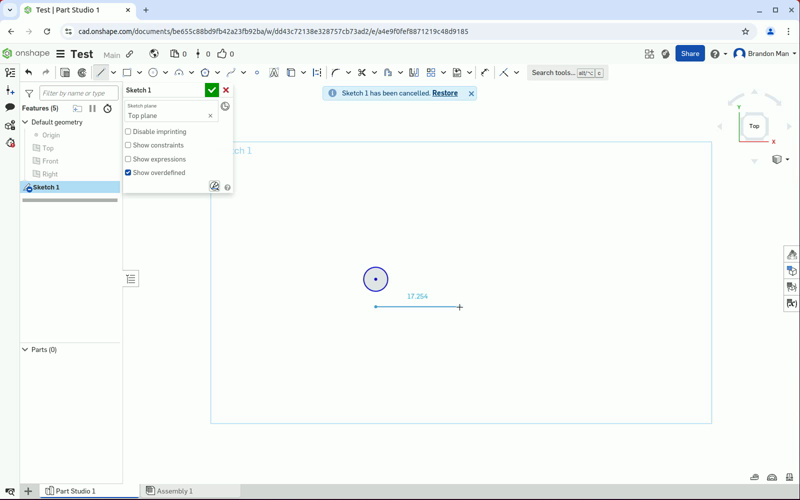
key_up(shift)
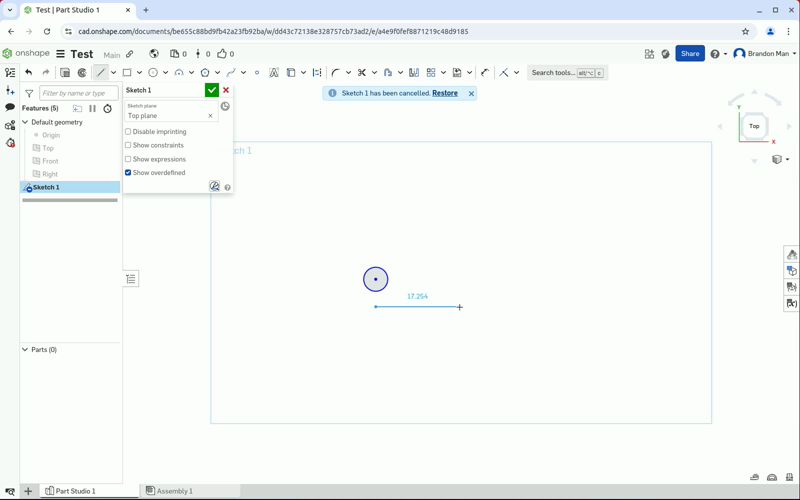
key_down(shift)
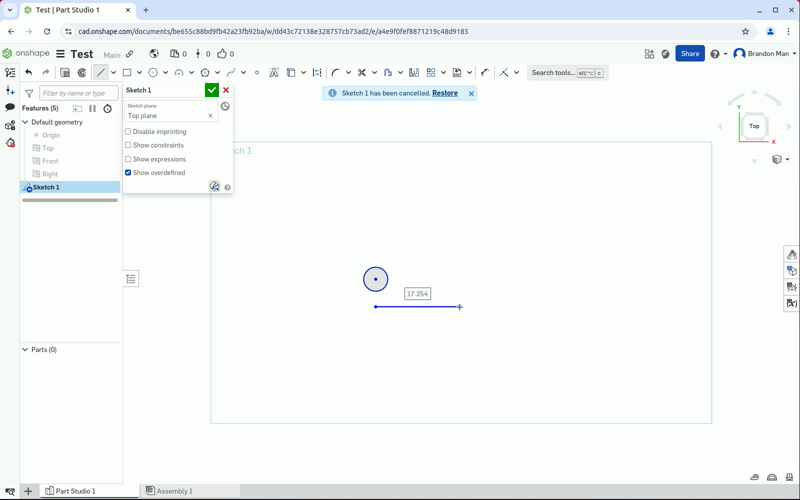
mouse_move(527, 343)
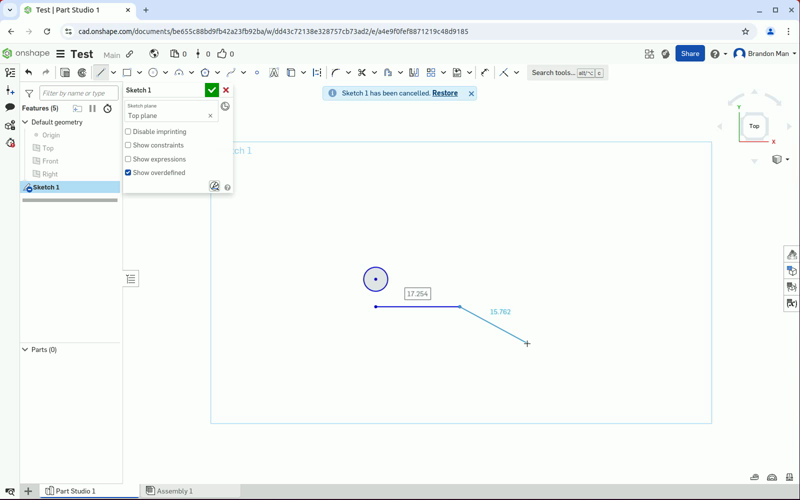
click(527, 343)
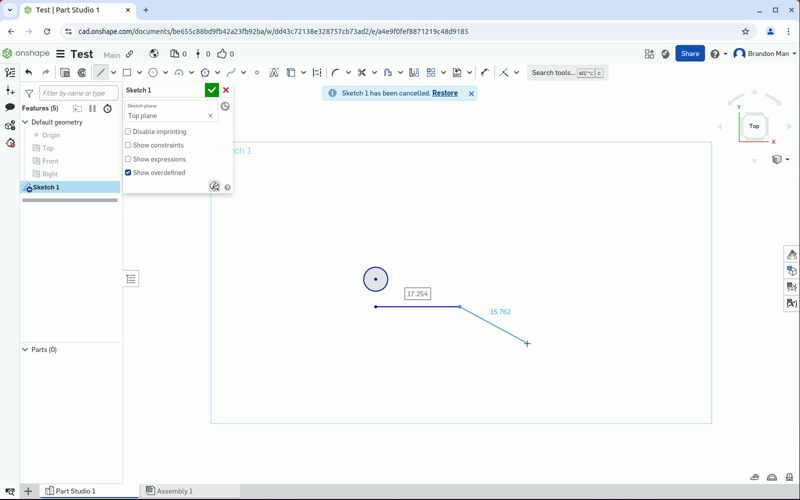
key_up(shift)
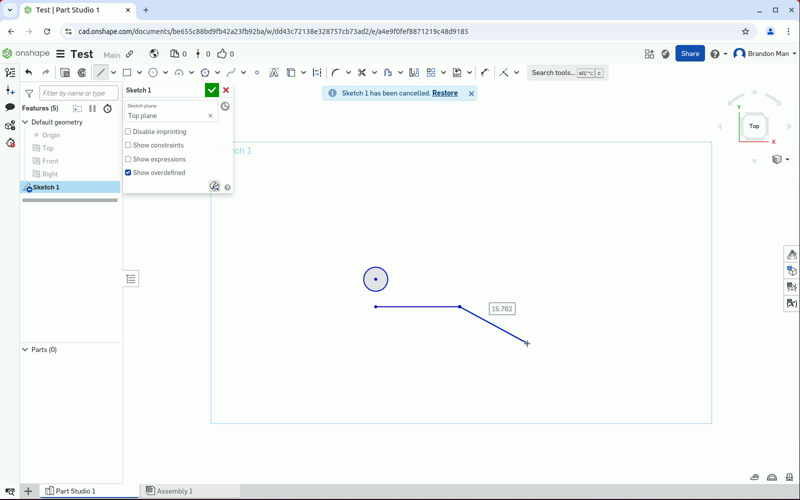
key_down(shift)
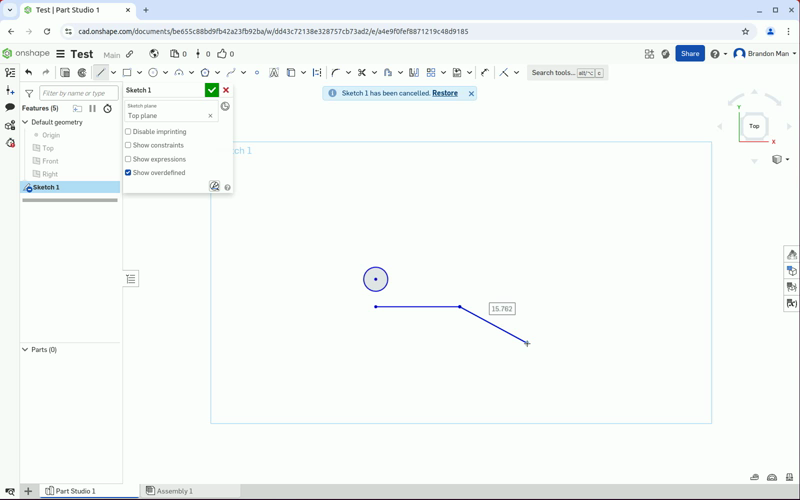
mouse_move(557, 343)
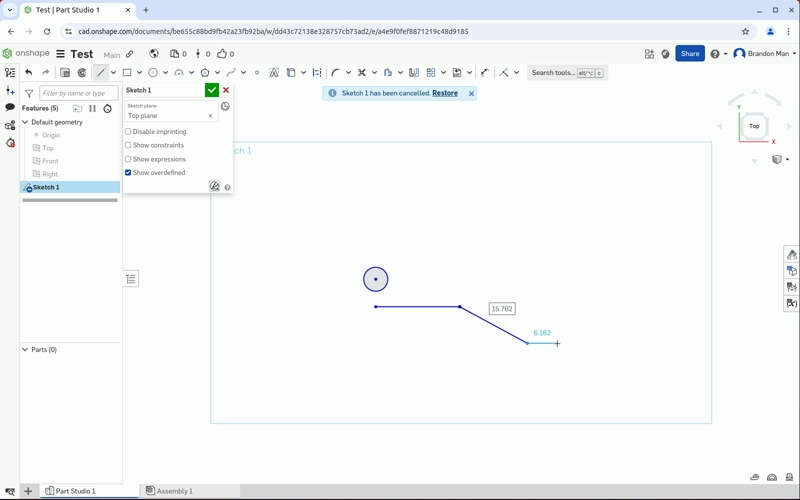
mouse_move(527, 286)
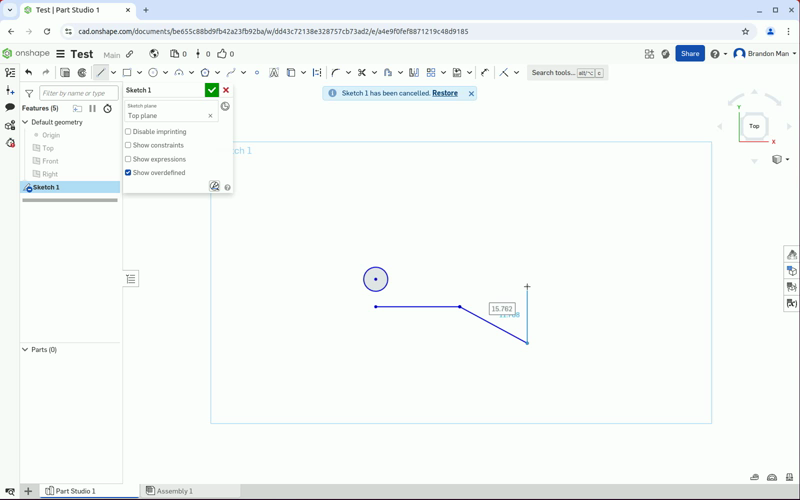
click(527, 286)
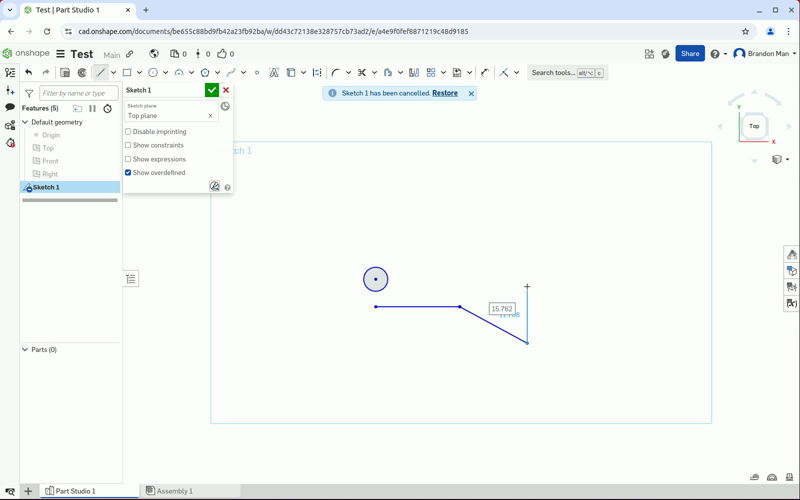
key_up(shift)
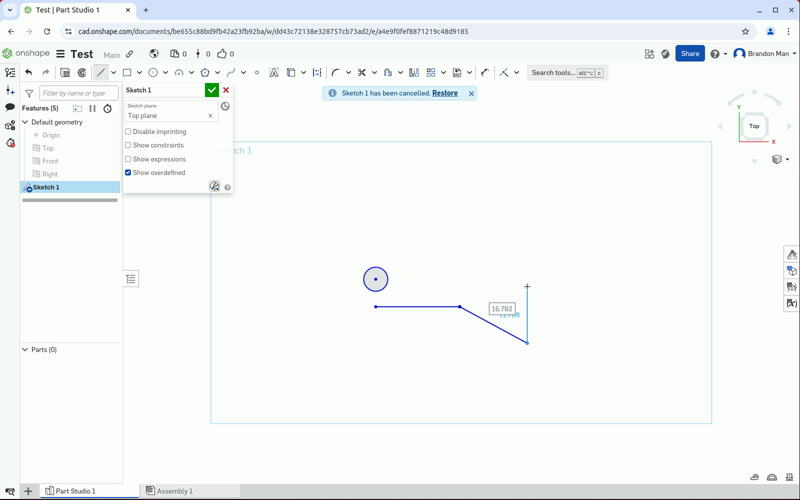
key_down(shift)
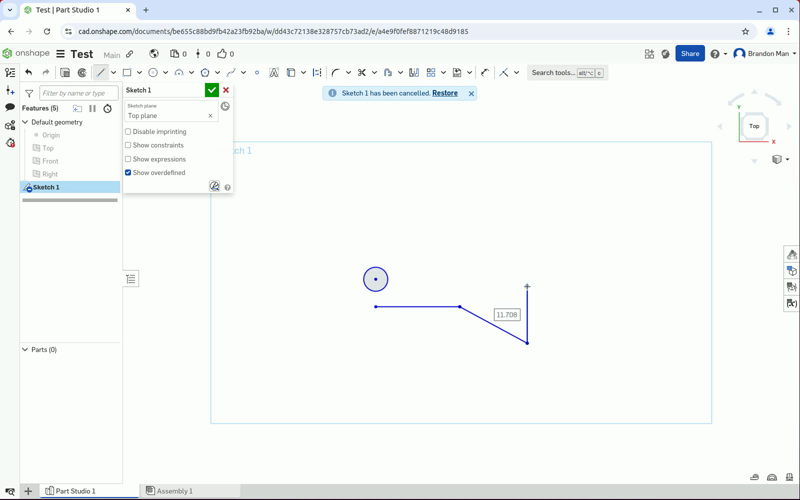
mouse_move(459, 252)
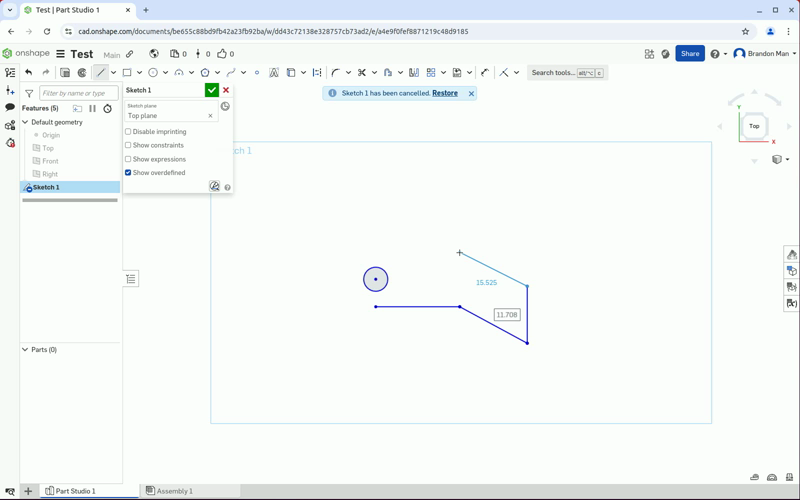
click(459, 252)
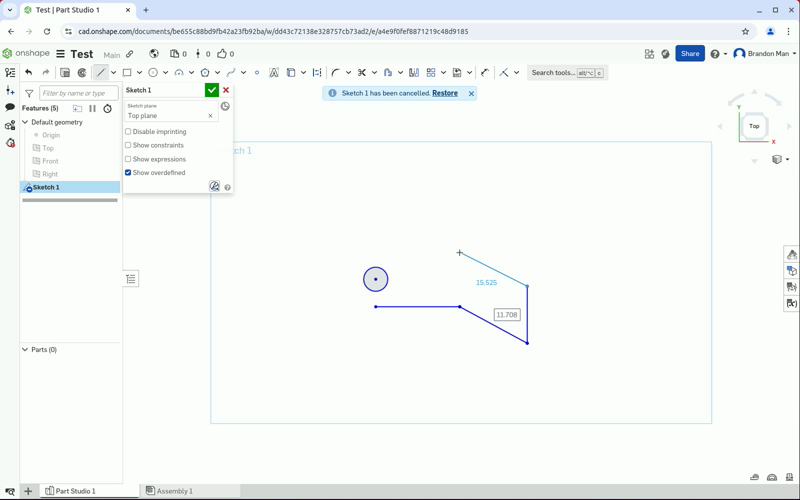
key_up(shift)
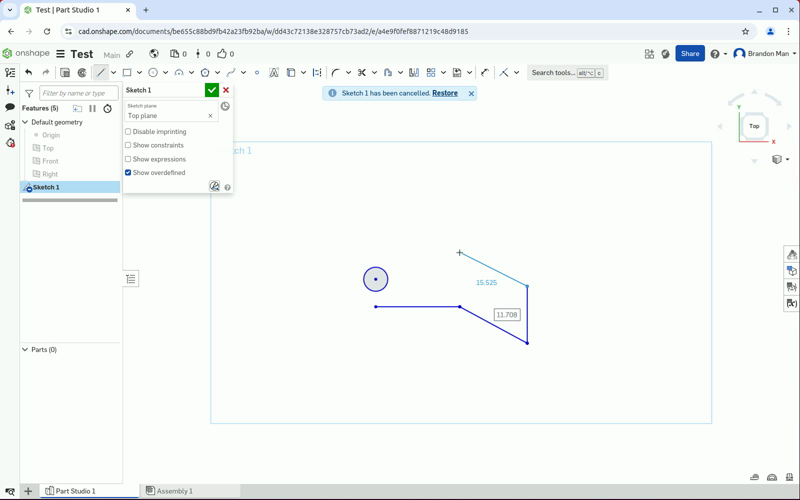
key_down(shift)
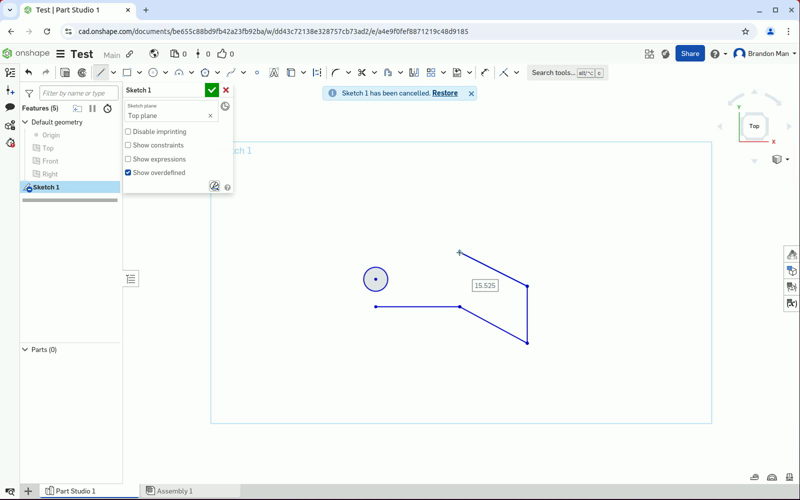
mouse_move(375, 252)
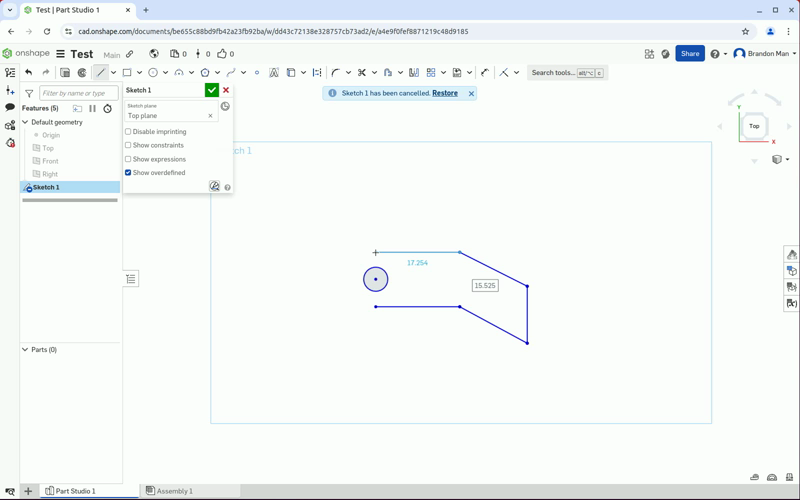
click(375, 252)
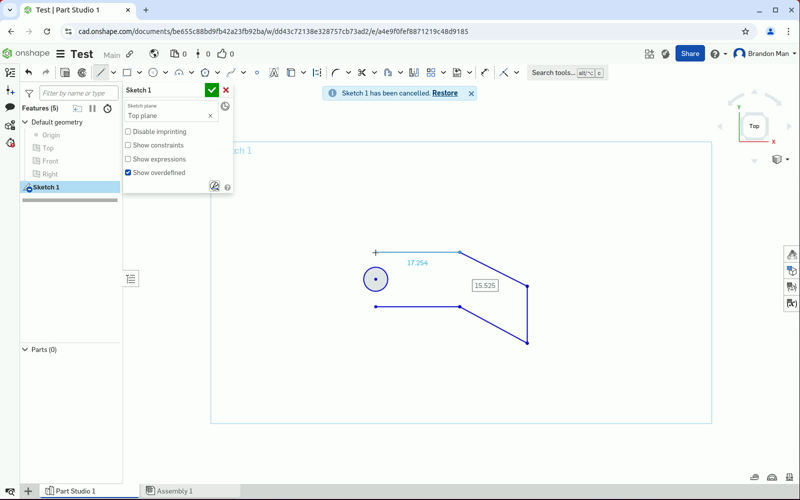
key_up(shift)
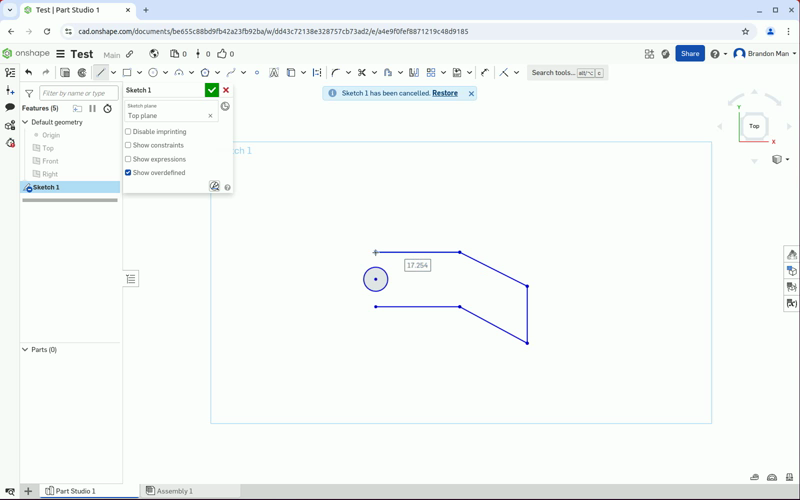
key(esc)
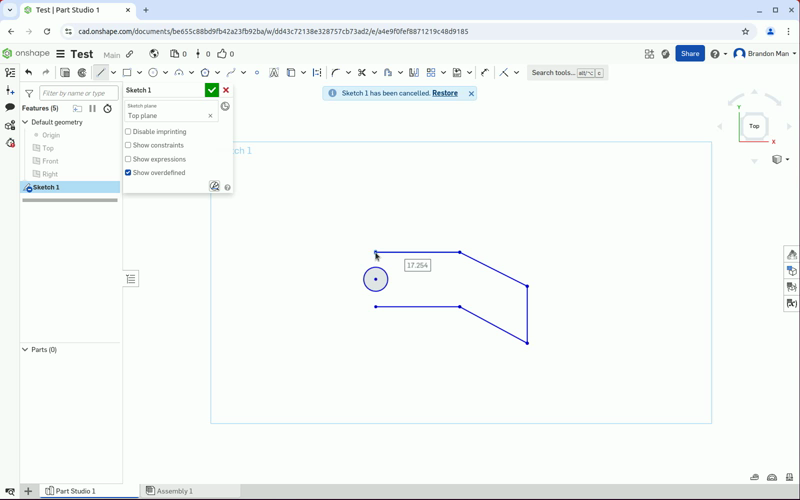
key(a)
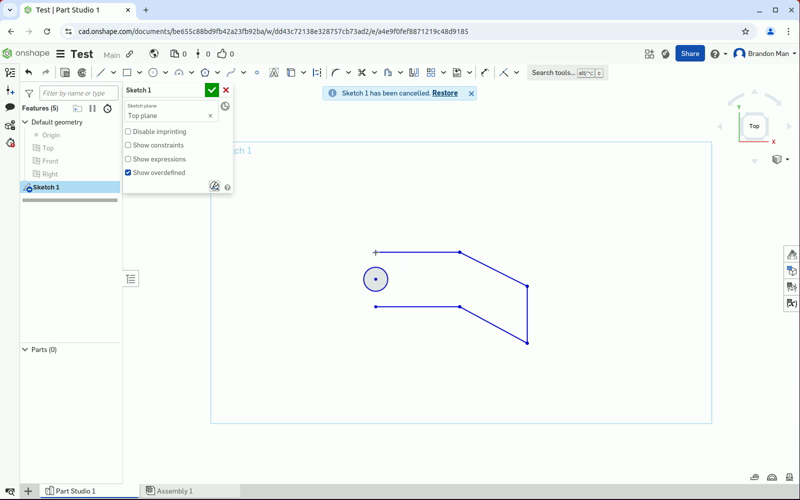
mouse_move(375, 252)
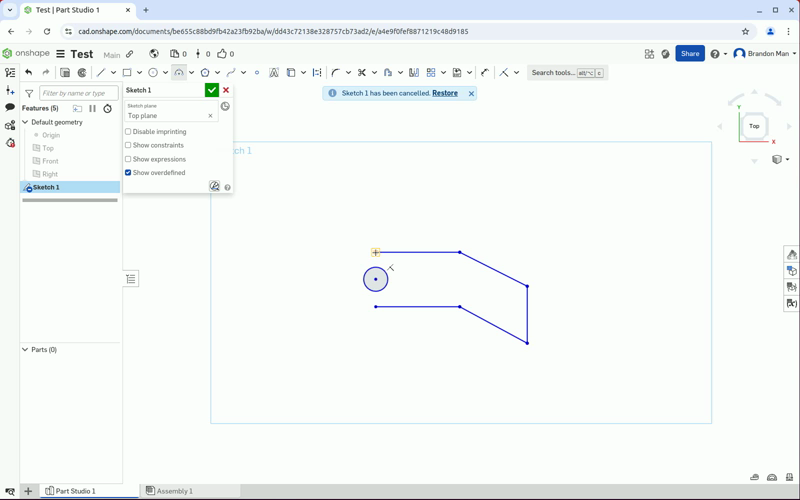
click(375, 252)
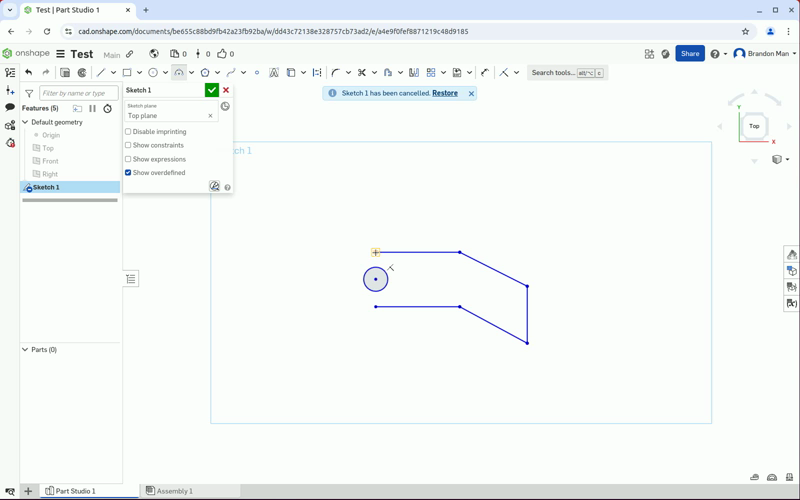
mouse_move(375, 306)
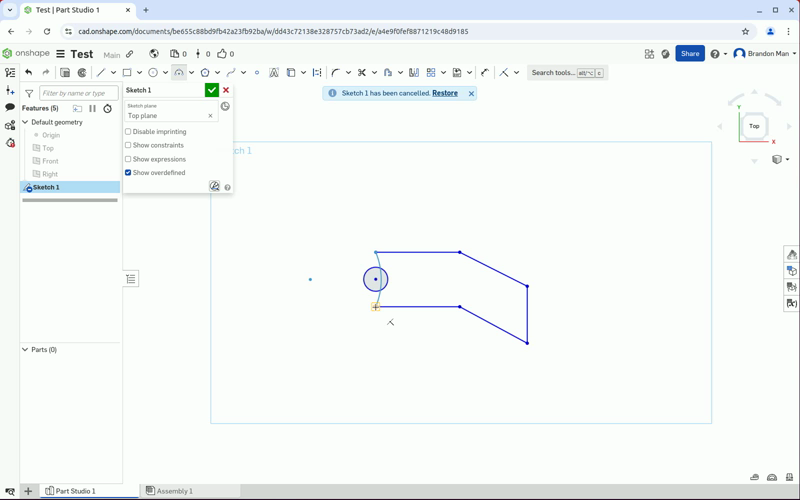
click(375, 306)
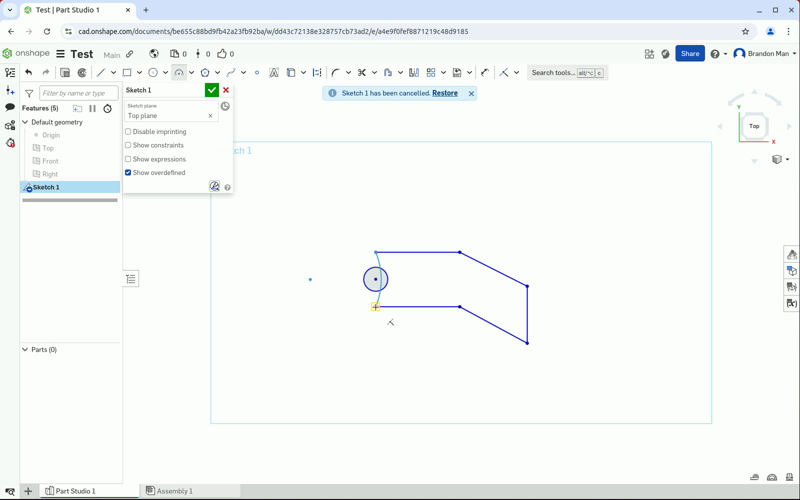
key_down(shift)
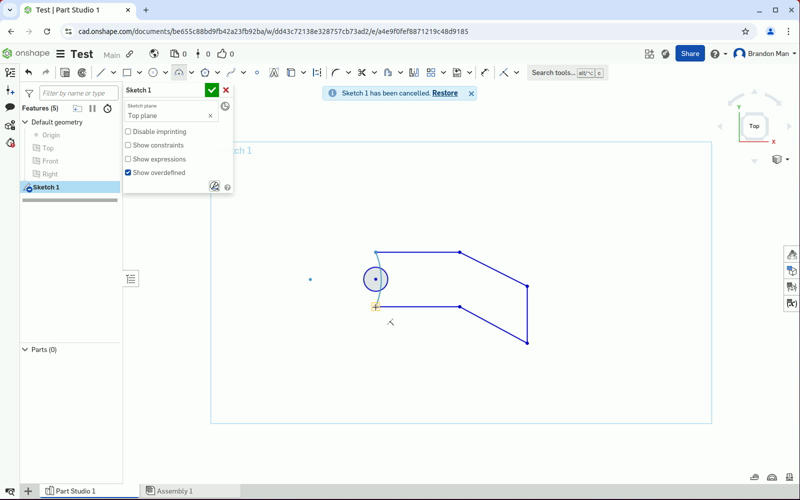
mouse_move(403, 279)
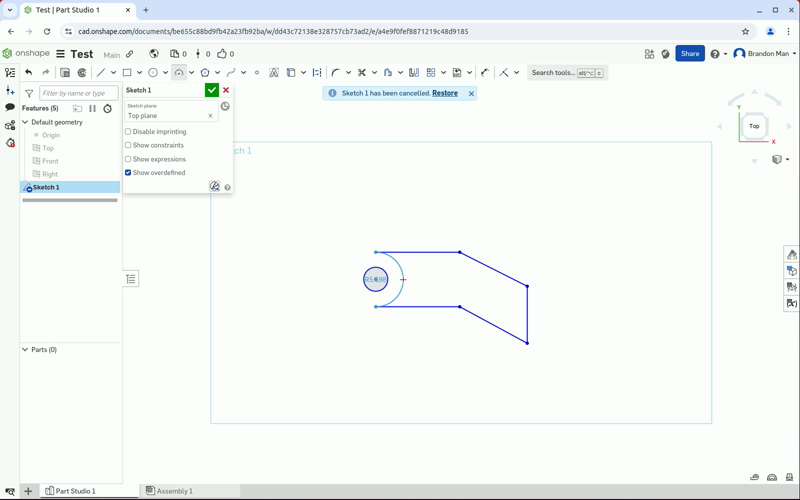
click(403, 279)
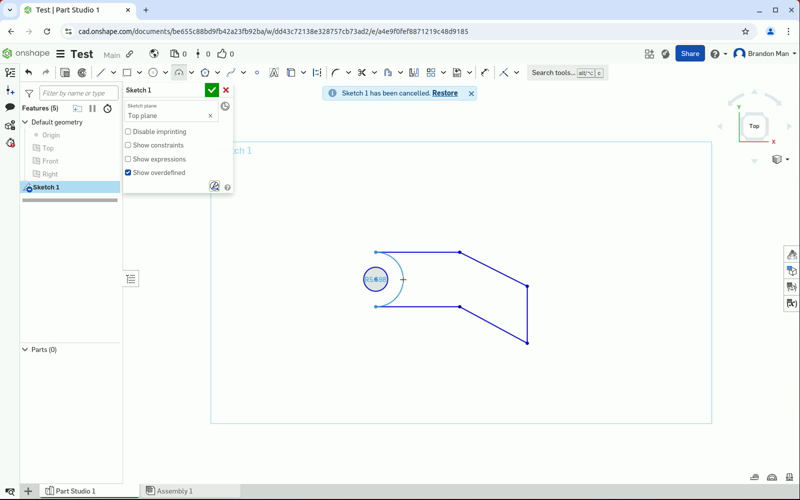
key_up(shift)
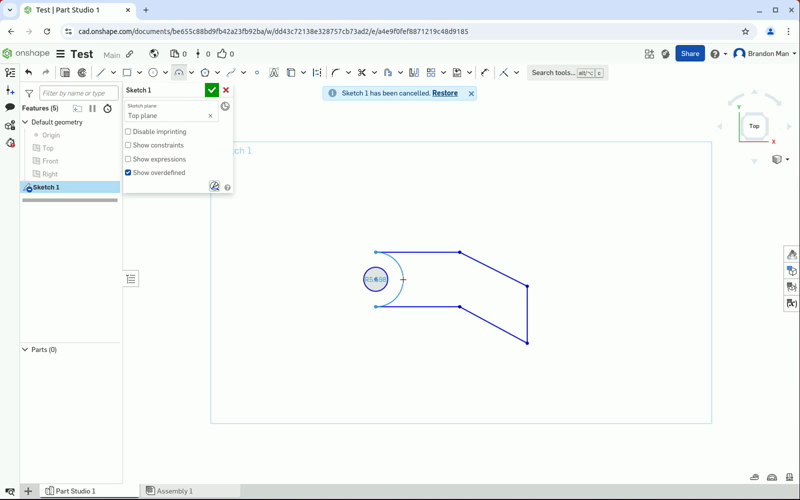
key(esc)
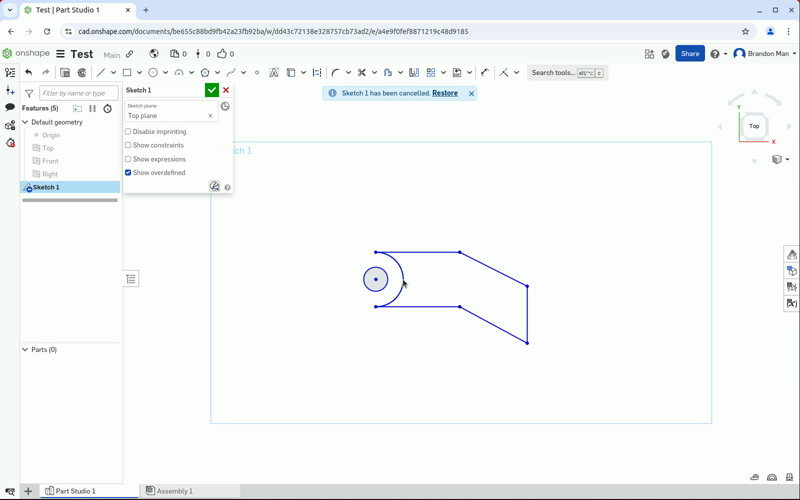
mouse_move(418, 267)
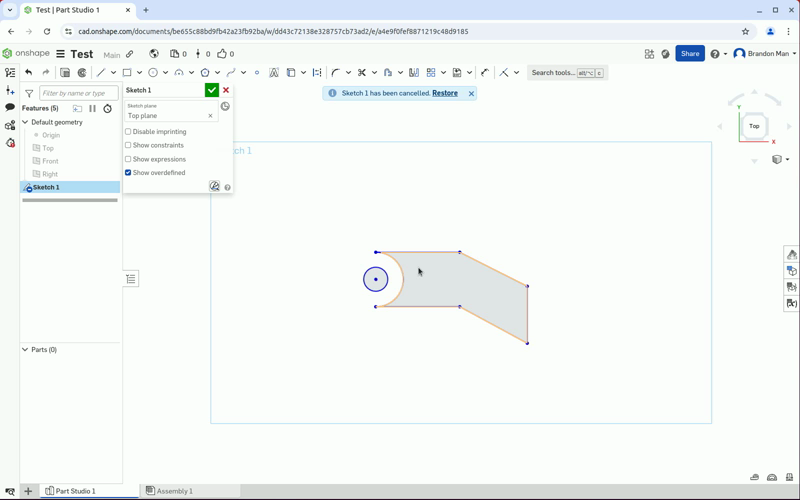
click(418, 267)
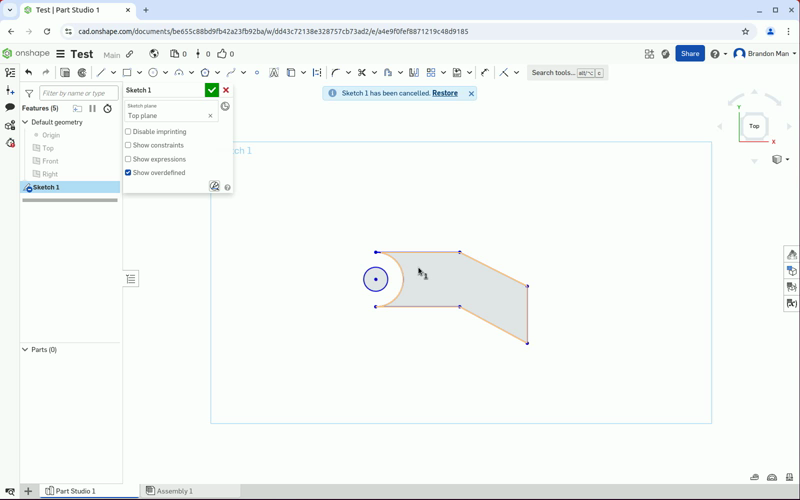
mouse_move(73, 352)
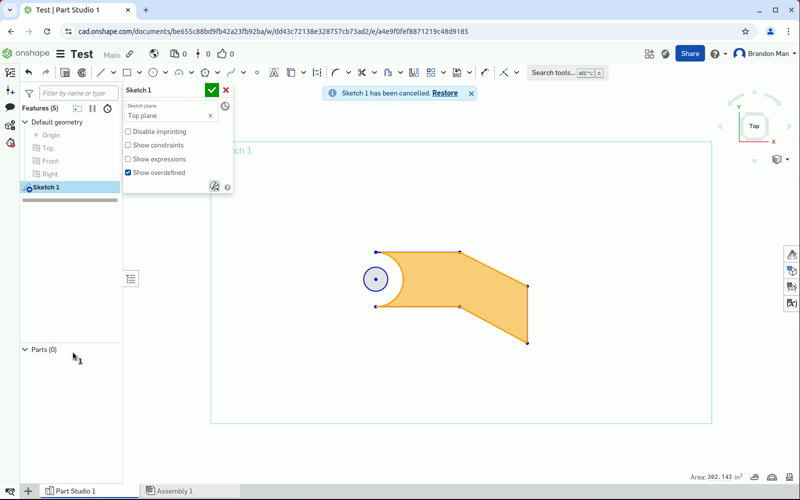
key(shift+y)
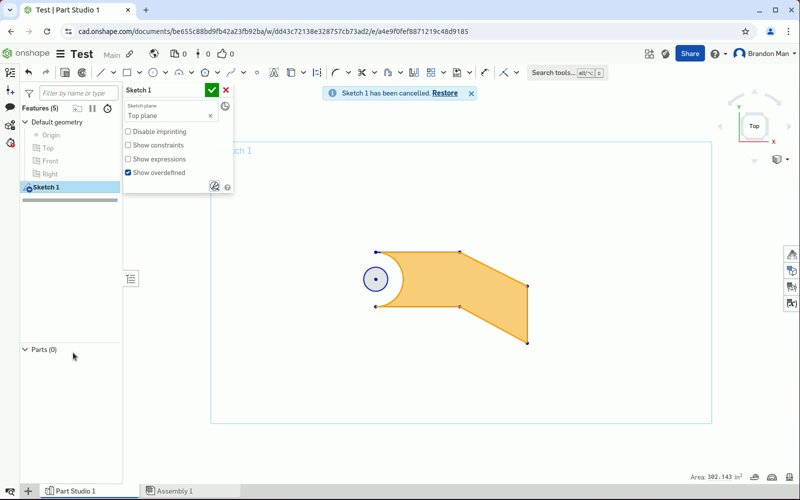
key(shift+e)
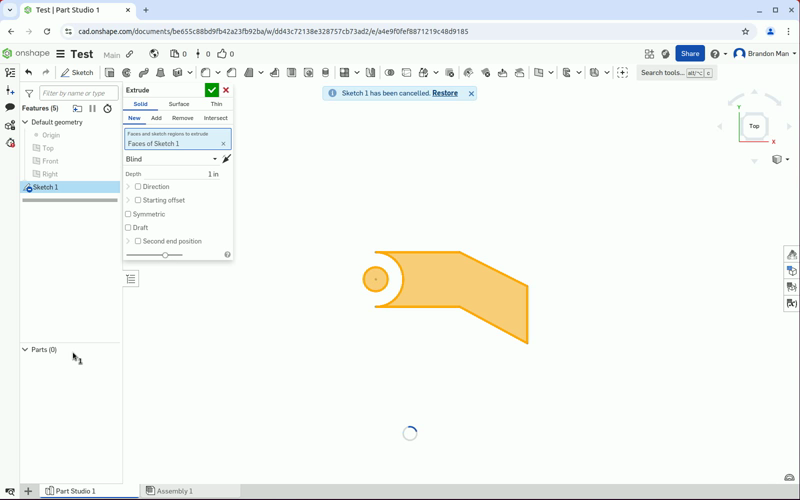
mouse_move(143, 106)
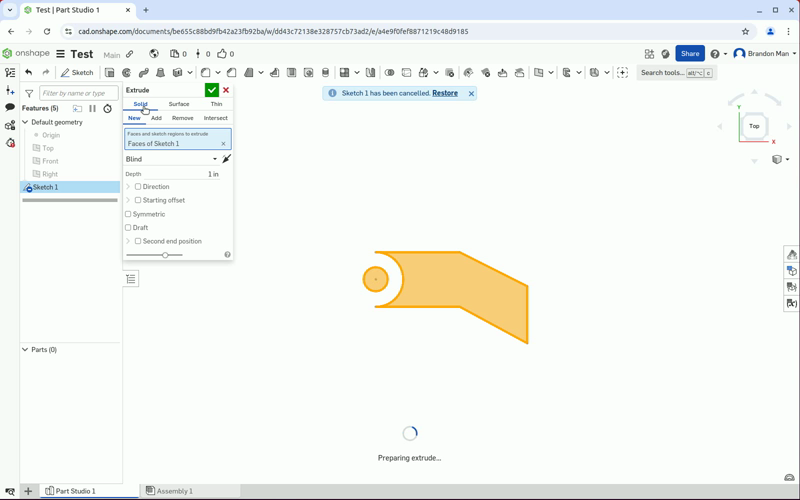
click(143, 106)
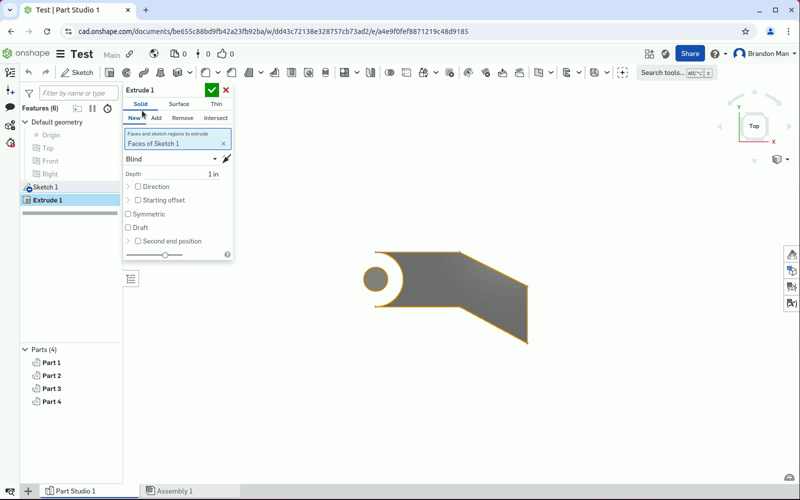
mouse_move(137, 120)
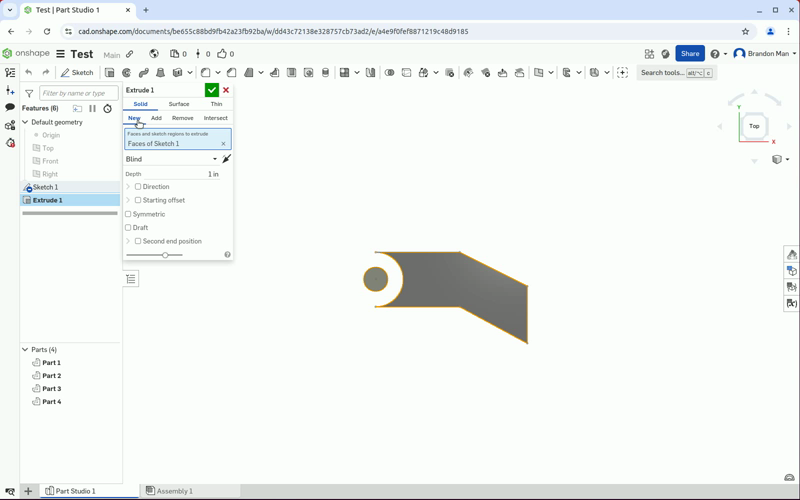
click(137, 120)
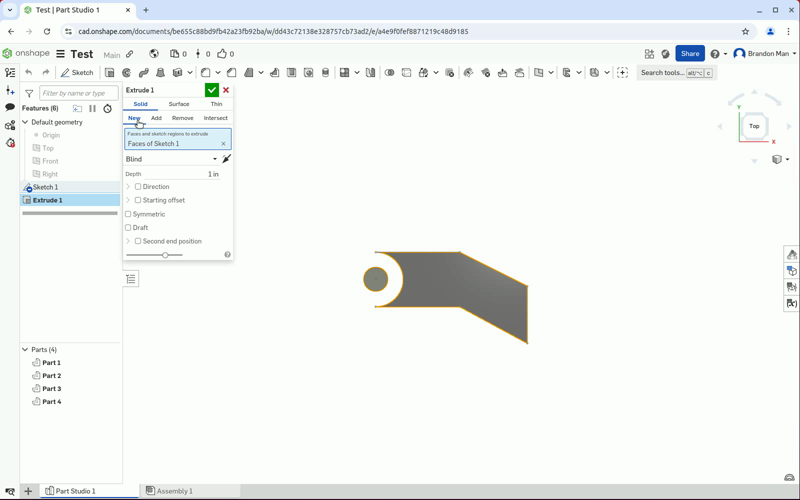
key(tab, 4)
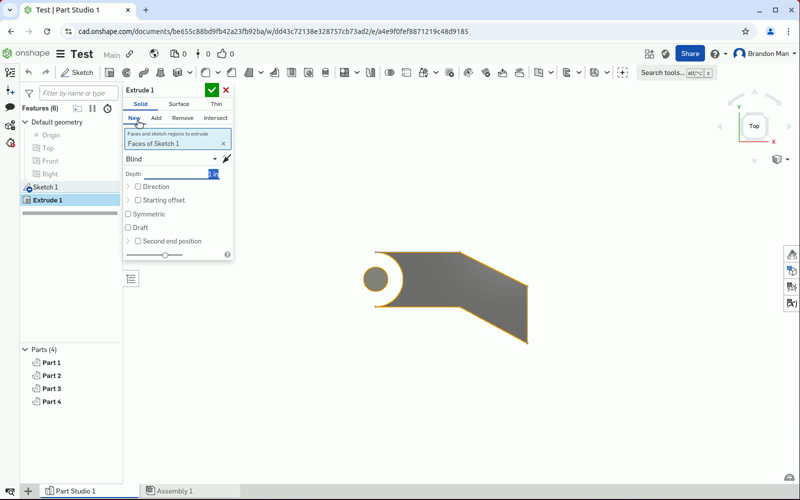
text(12.758)
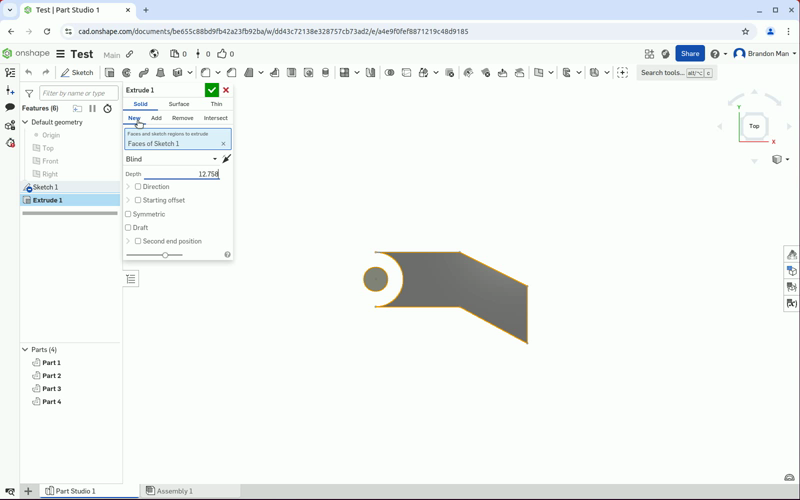
key(enter)
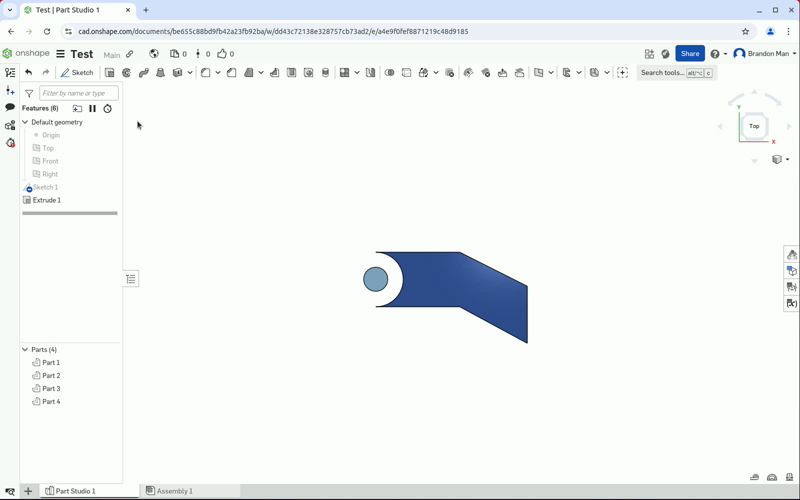
key(shift+h)
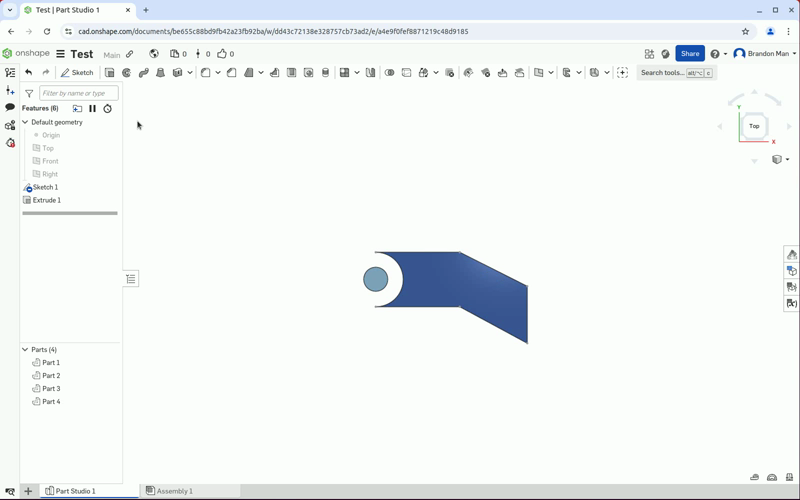
key(shift+h)
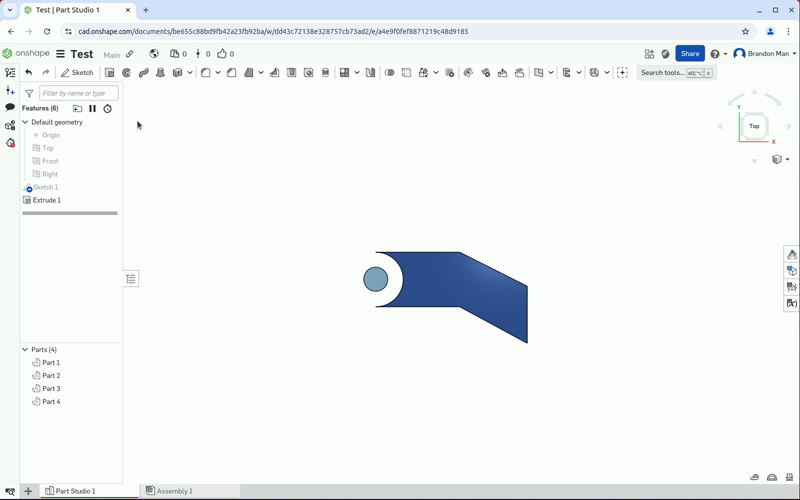
mouse_move(73, 189)
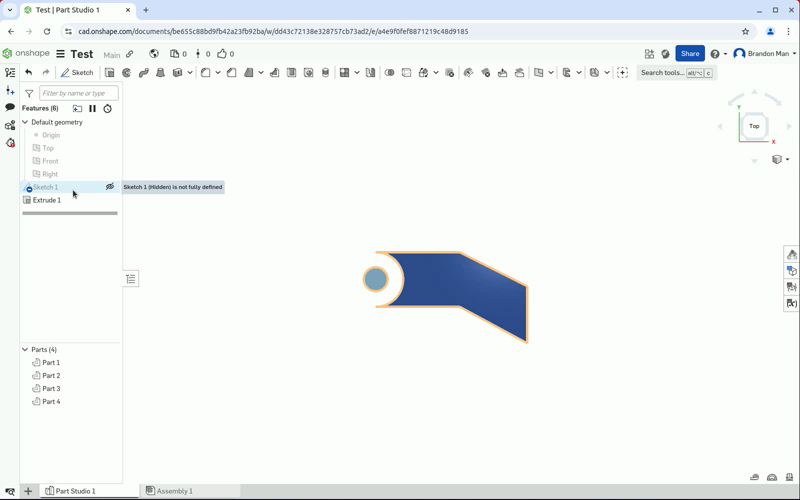
click(73, 189)
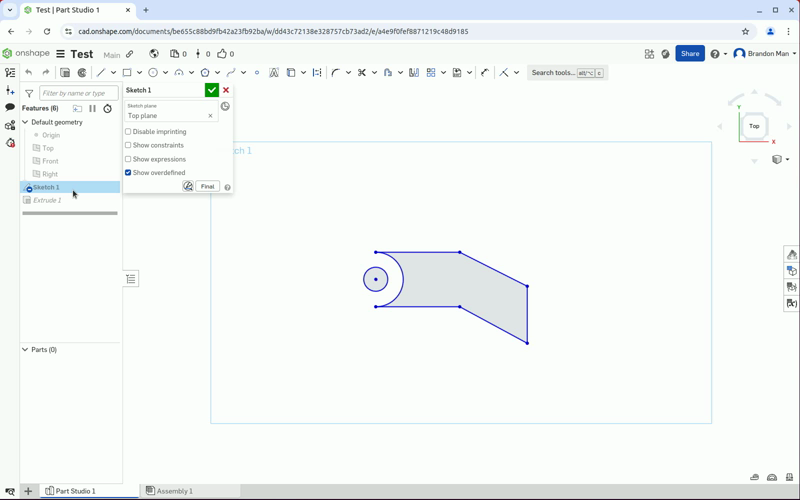
mouse_move(229, 92)
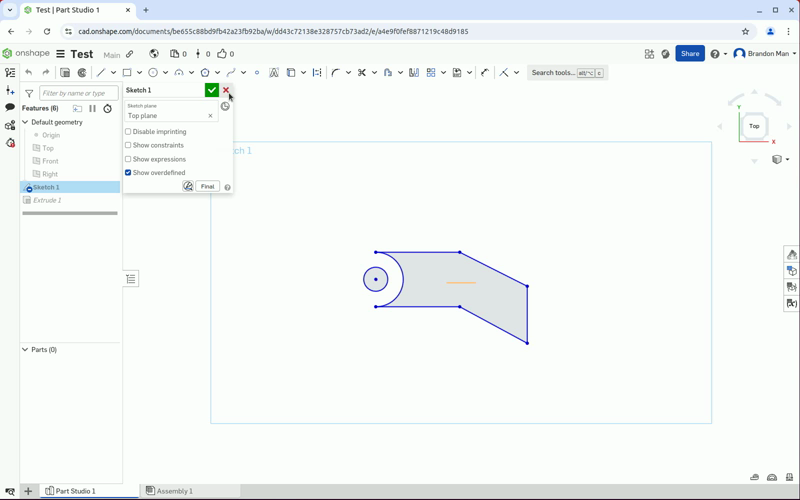
click(229, 92)
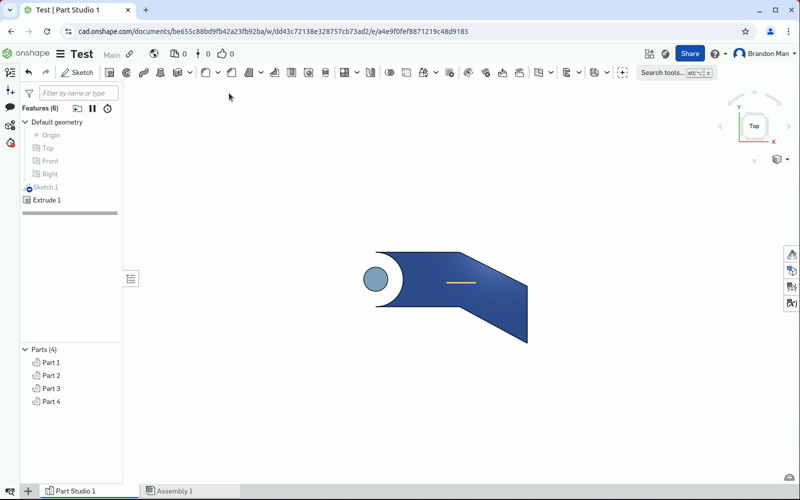
mouse_move(73, 352)
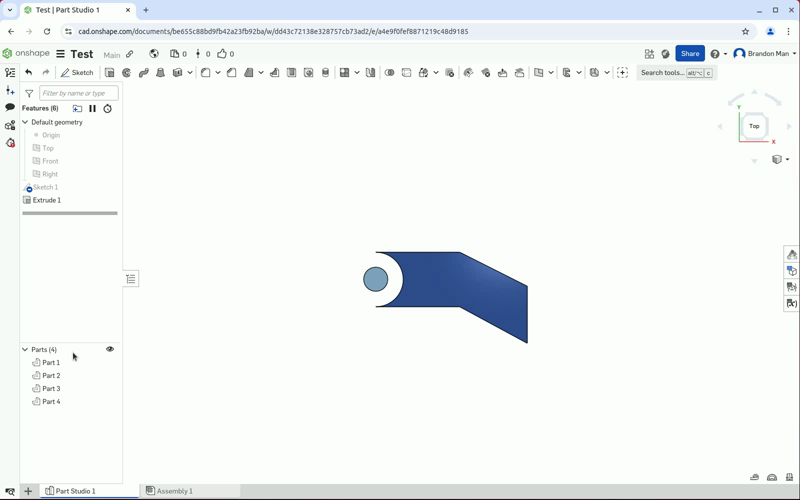
key(y)
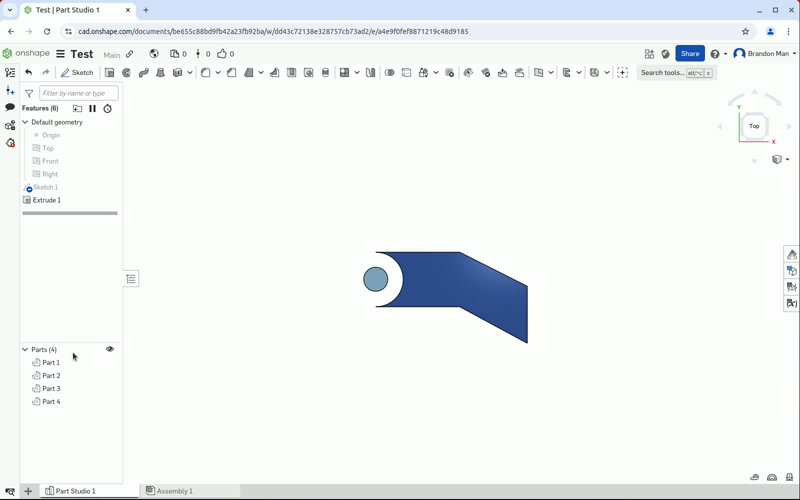
key(shift+p)
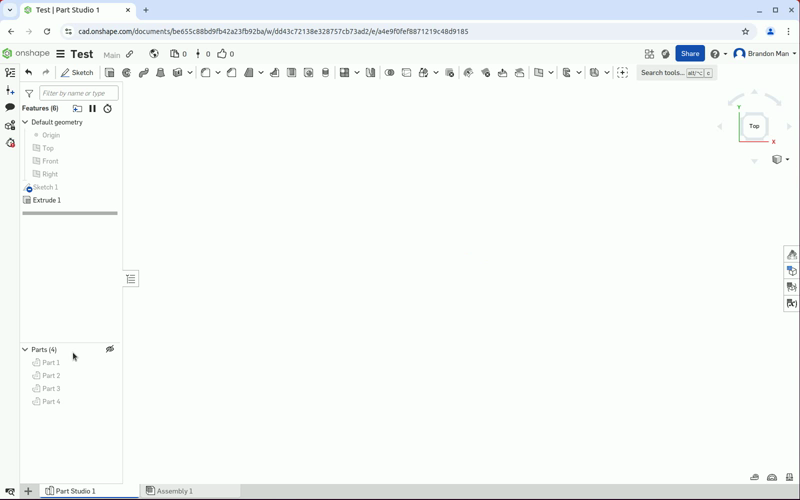
key(space)
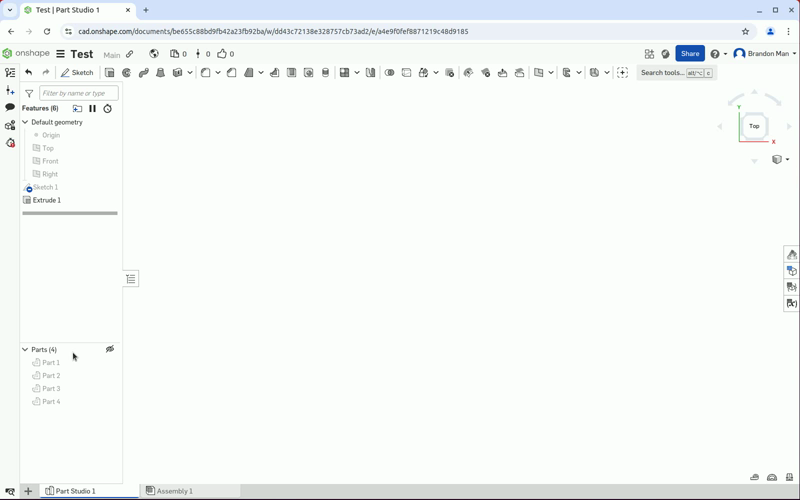
key_down(shift)
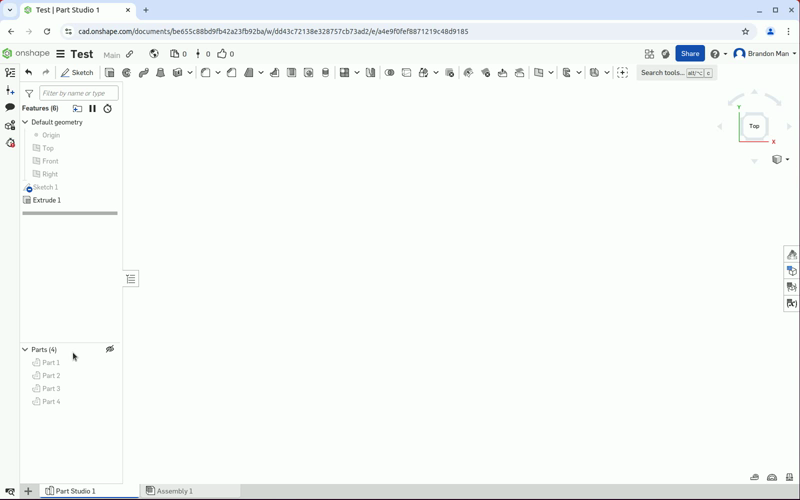
key(up)
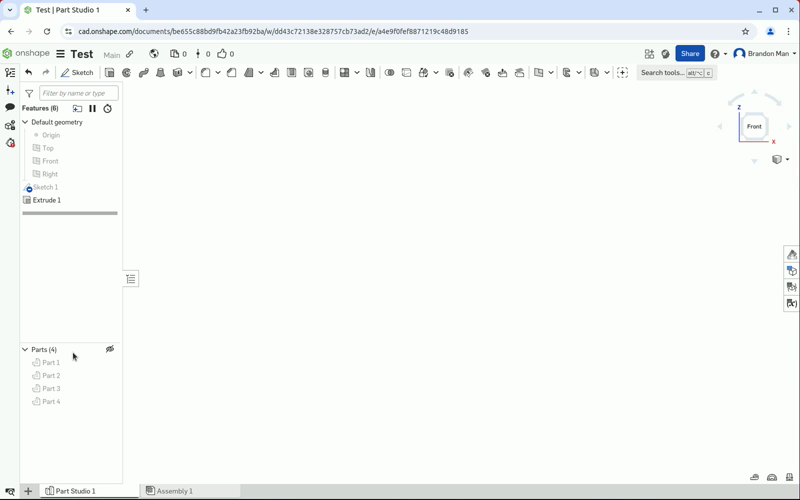
key_up(shift)
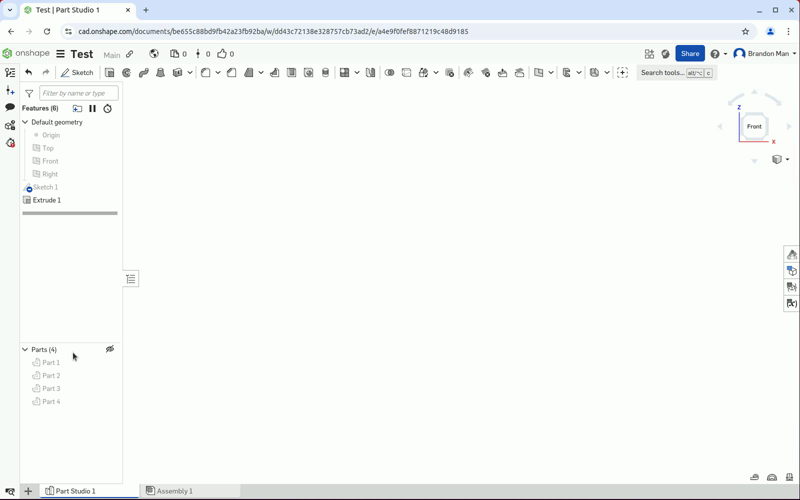
key(space)
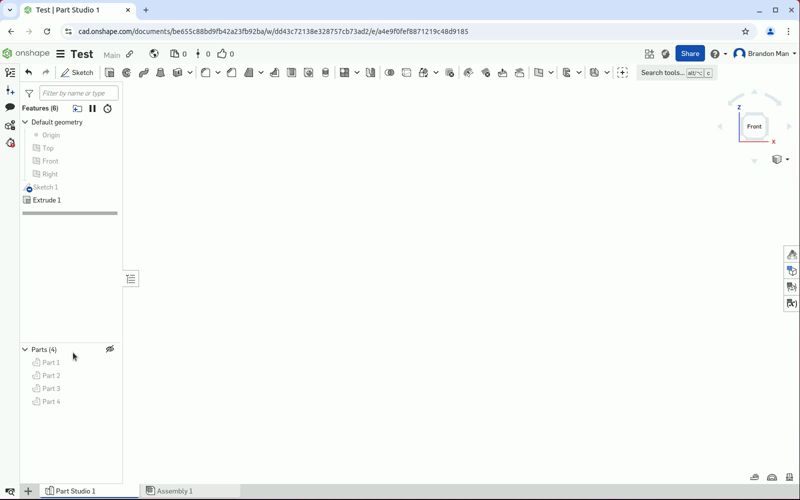
key_down(shift)
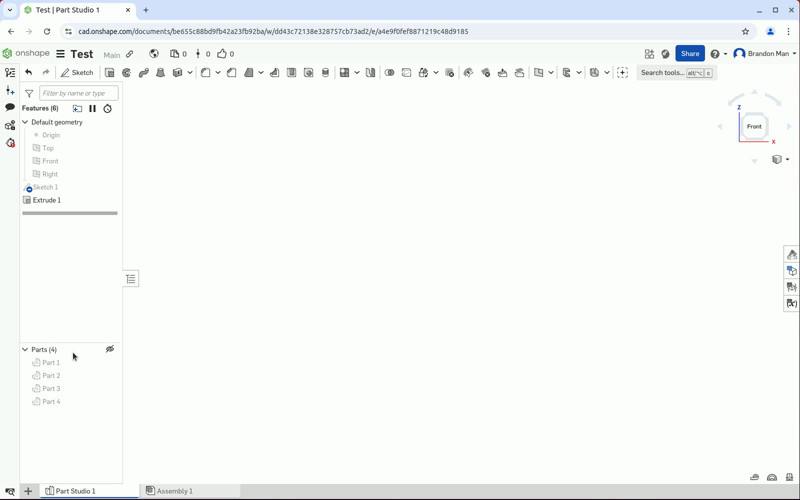
key(left)
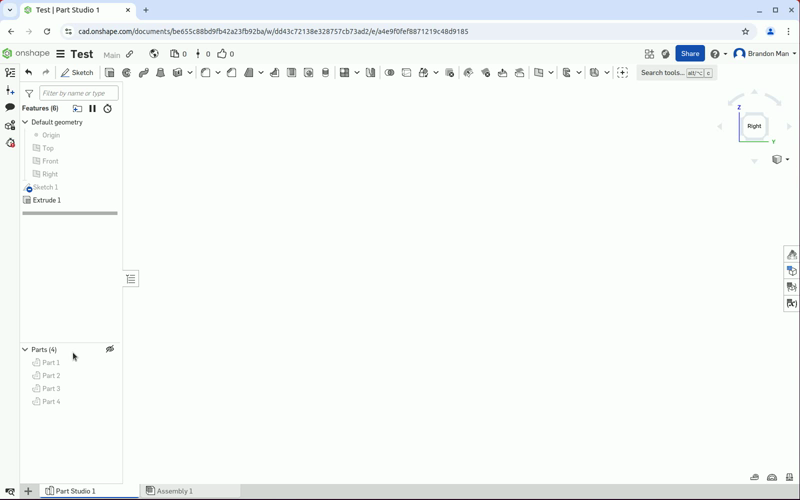
key_up(shift)
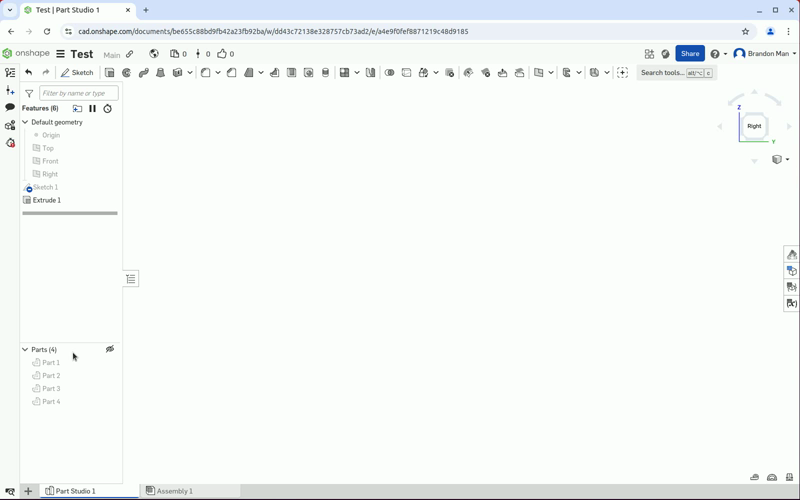
mouse_move(73, 352)
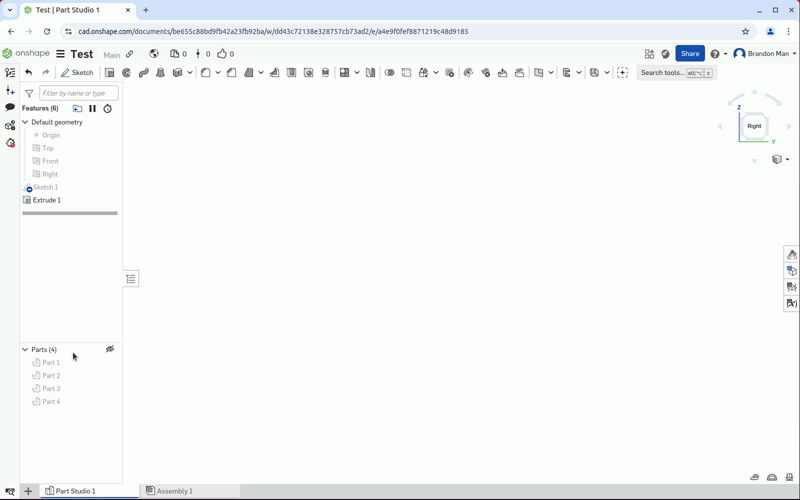
key(shift+y)
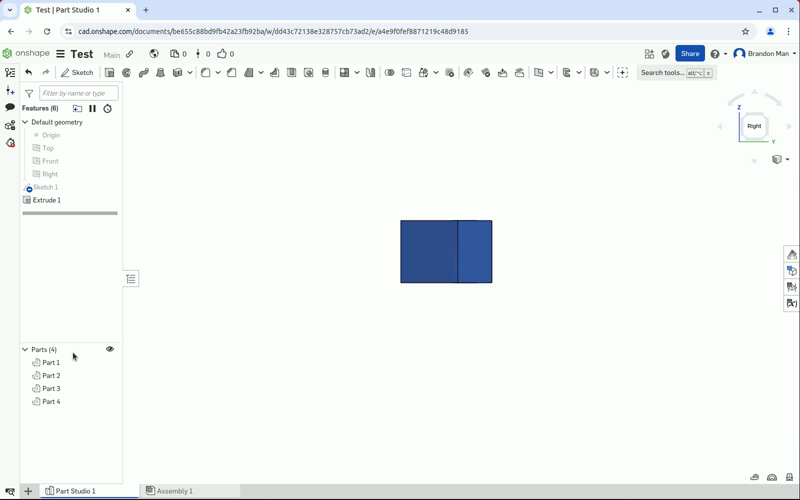
mouse_move(541, 75)
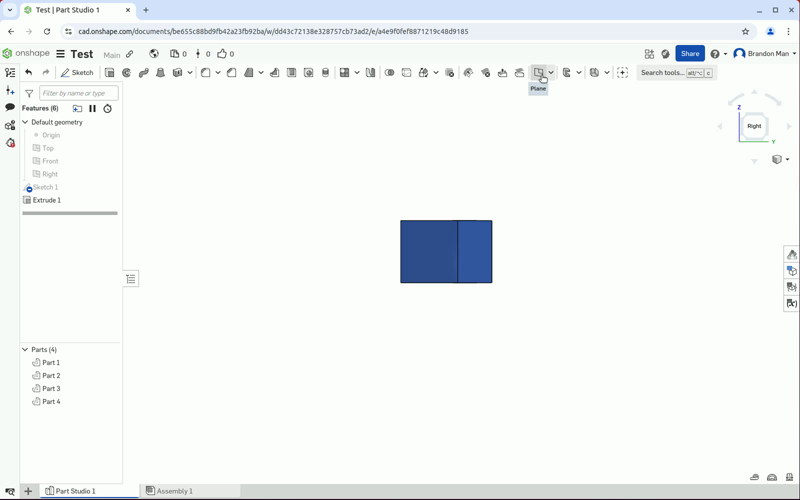
click(541, 75)
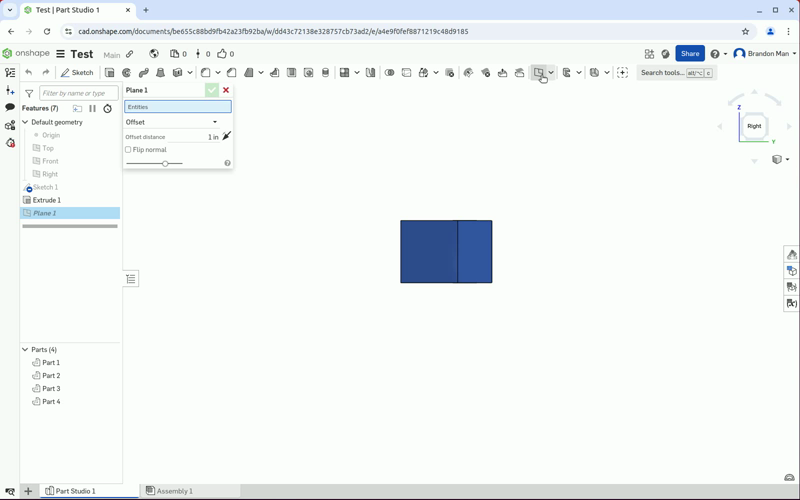
mouse_move(73, 176)
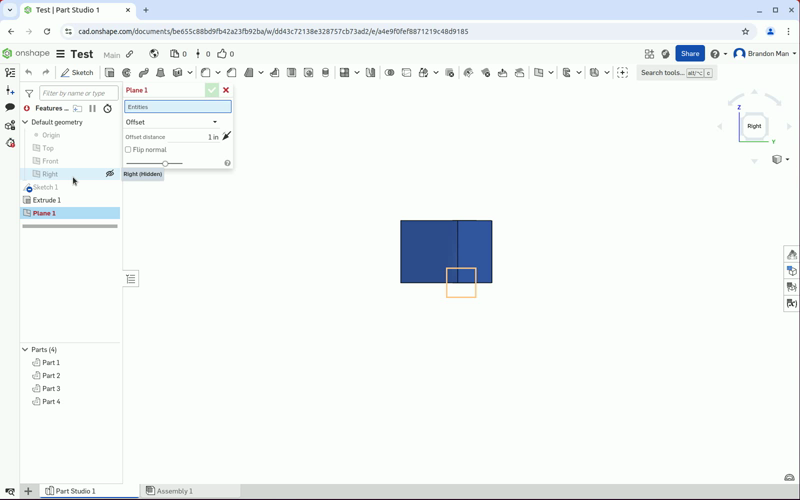
click(73, 176)
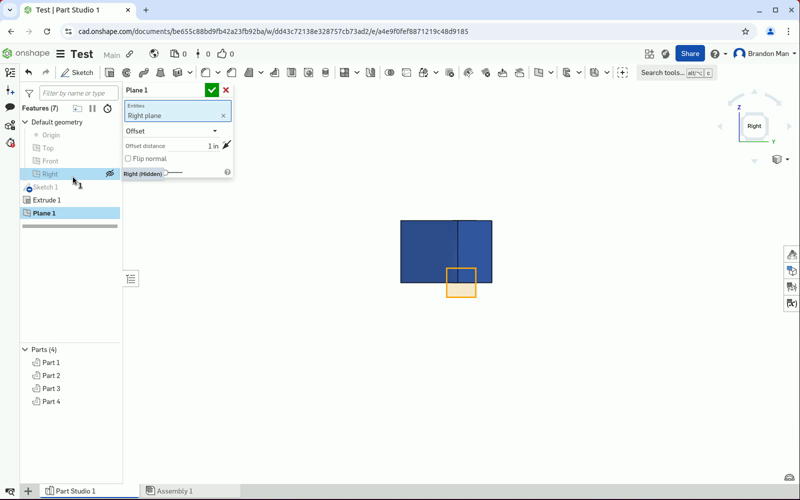
key(tab, 2)
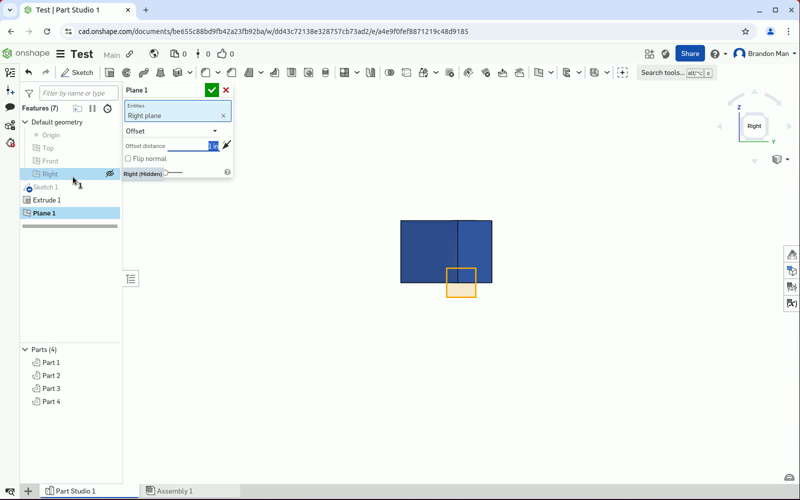
text(13.711)
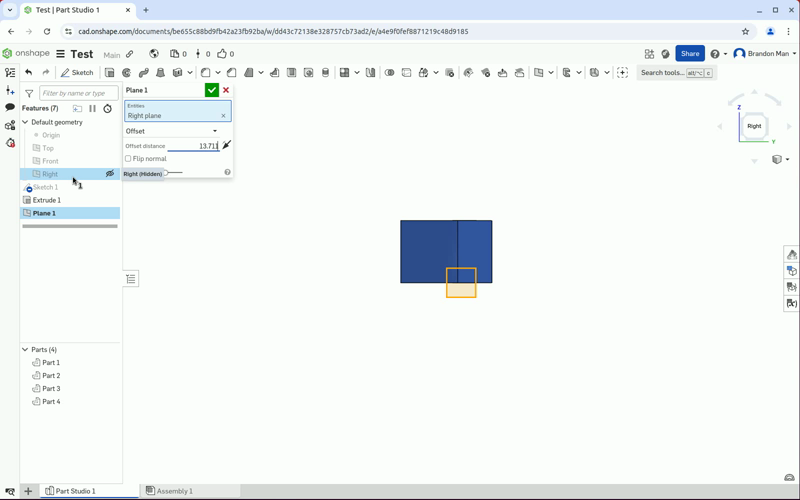
key(enter, 2)
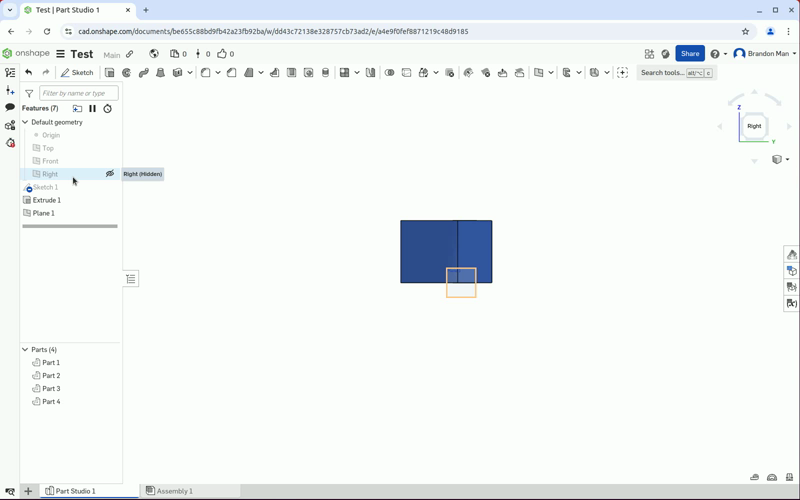
key(shift+s)
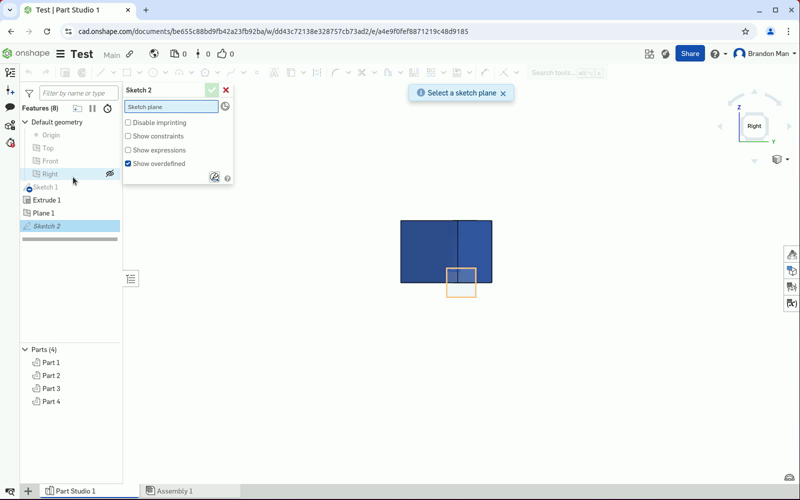
mouse_move(73, 215)
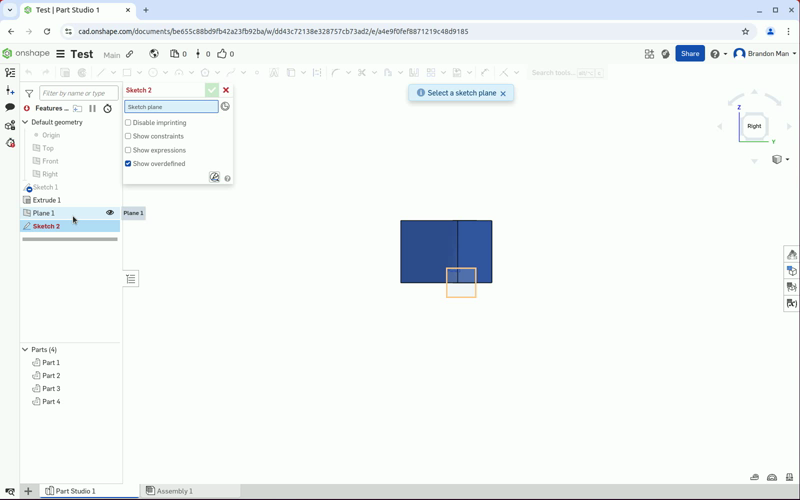
click(73, 215)
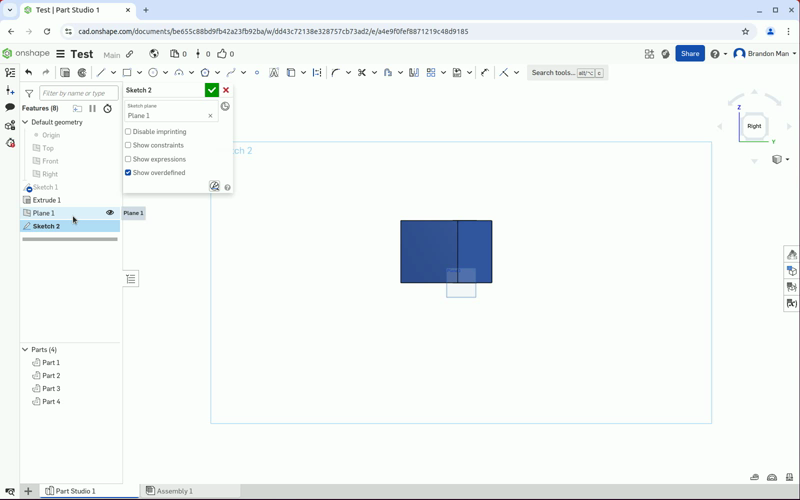
mouse_move(73, 352)
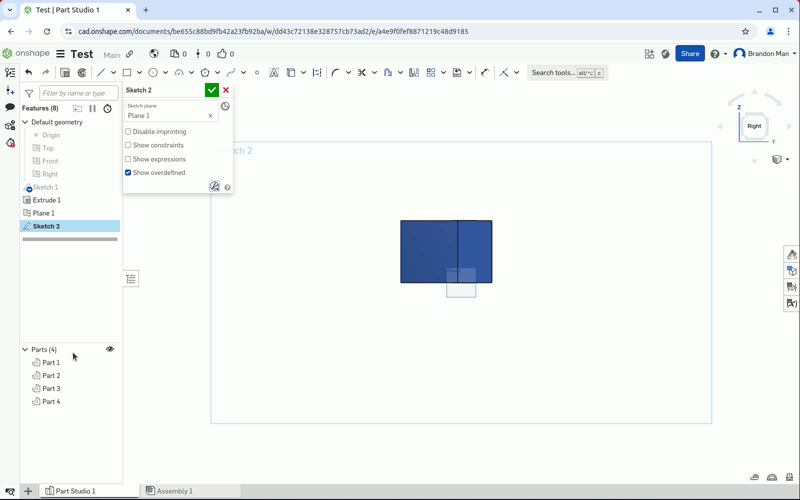
key(y)
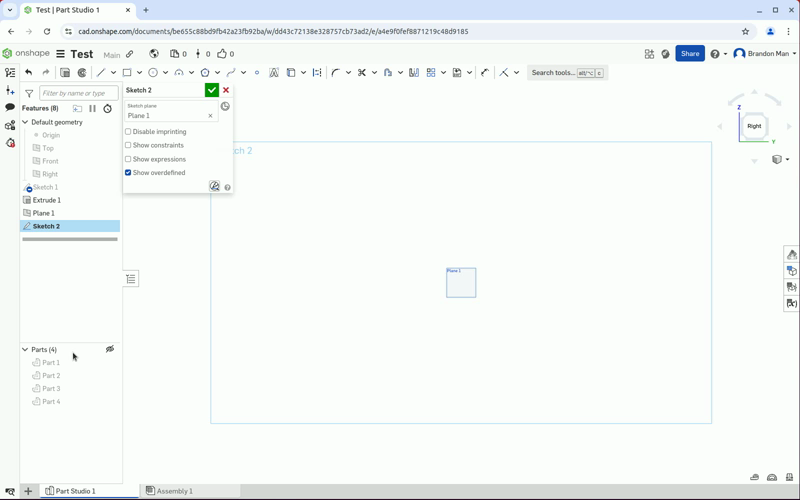
key(l)
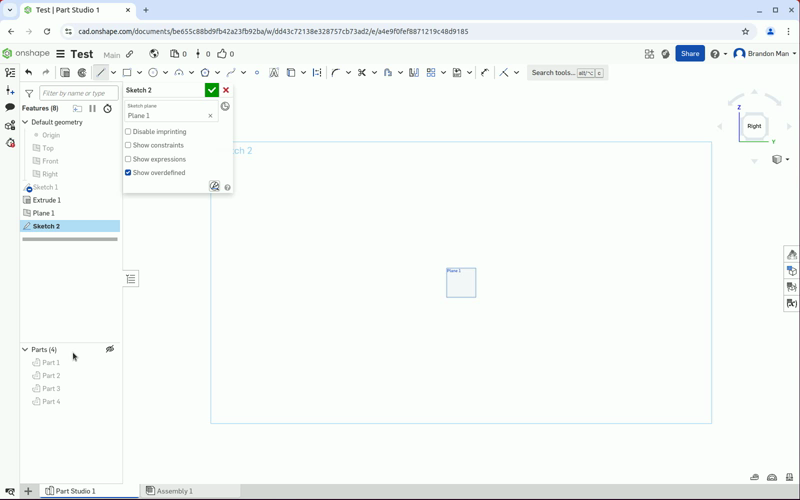
key_down(shift)
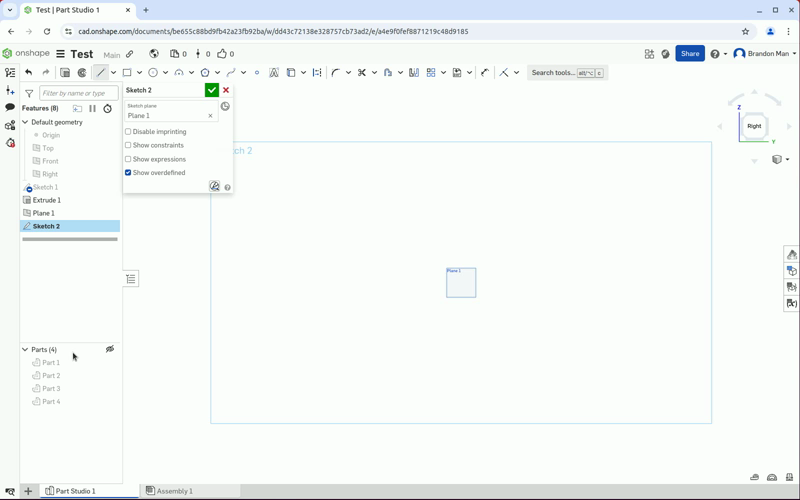
mouse_move(416, 265)
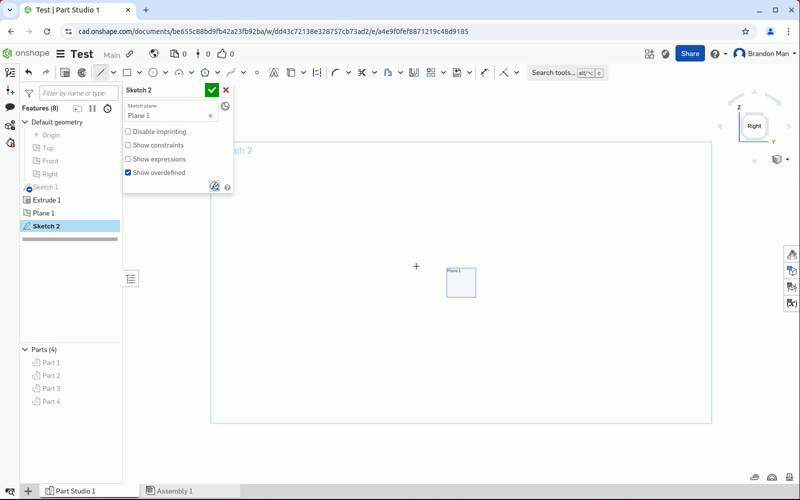
click(416, 265)
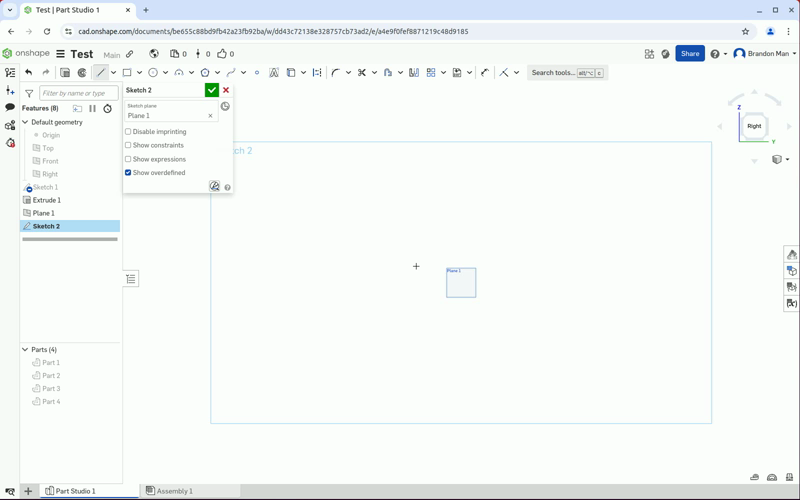
key_up(shift)
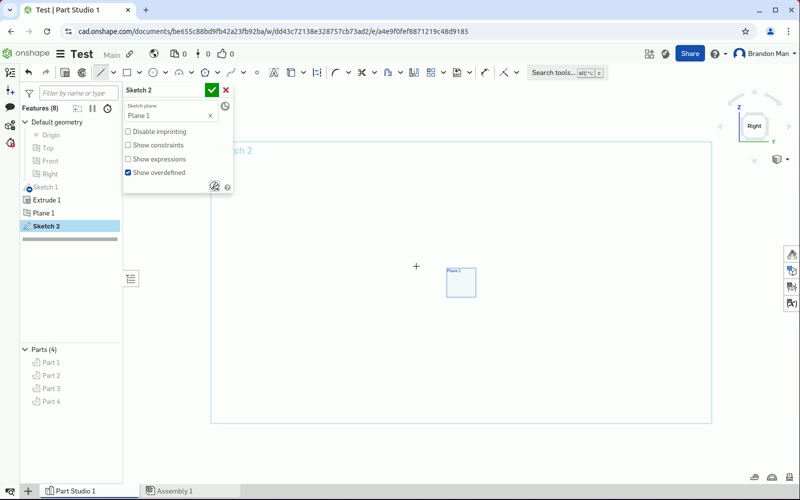
key_down(shift)
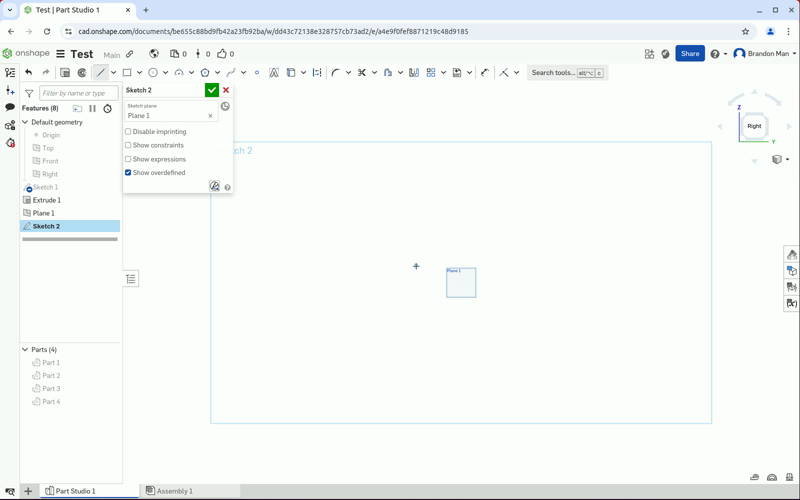
mouse_move(446, 265)
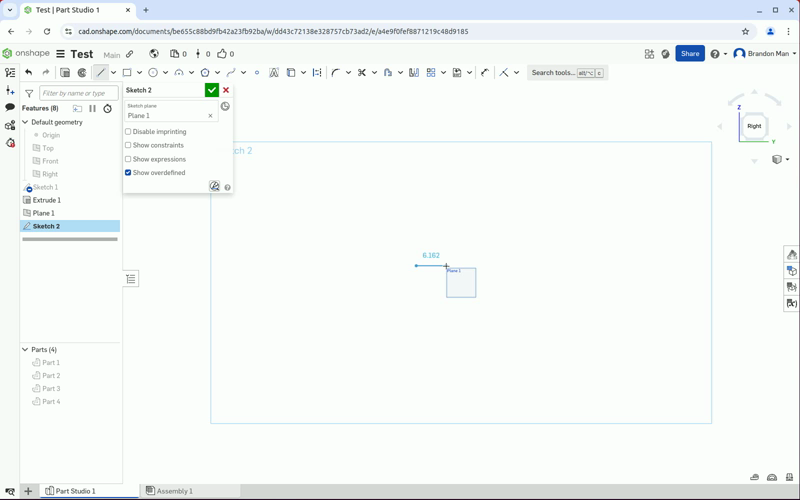
mouse_move(445, 265)
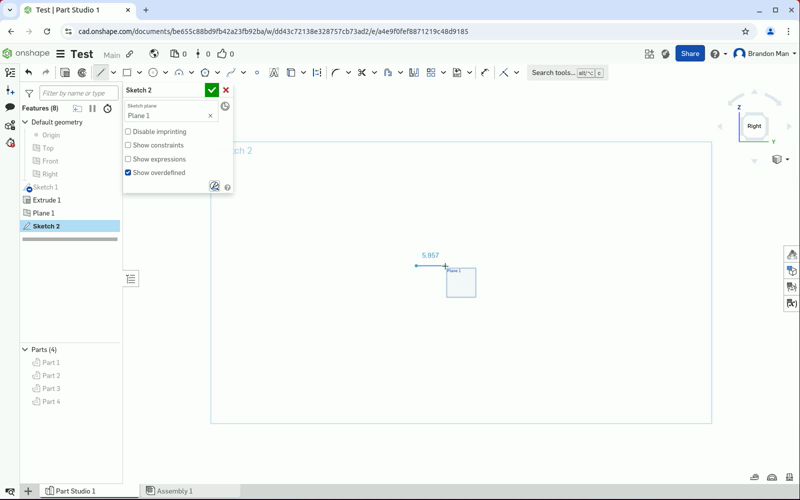
click(445, 265)
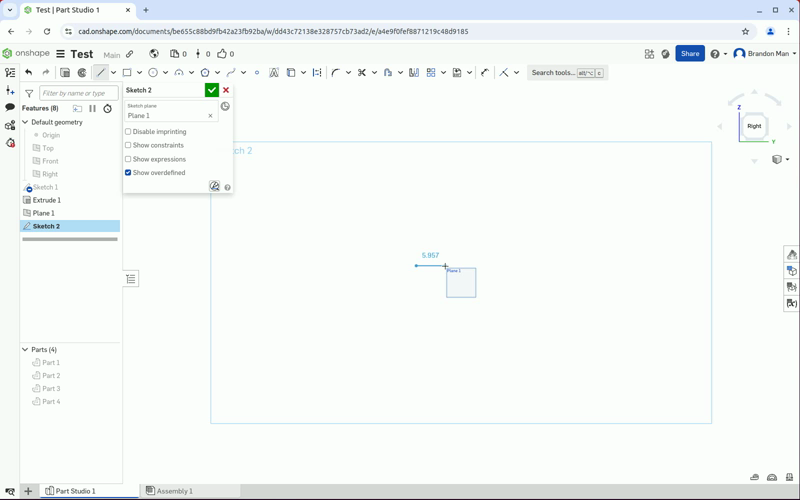
key_up(shift)
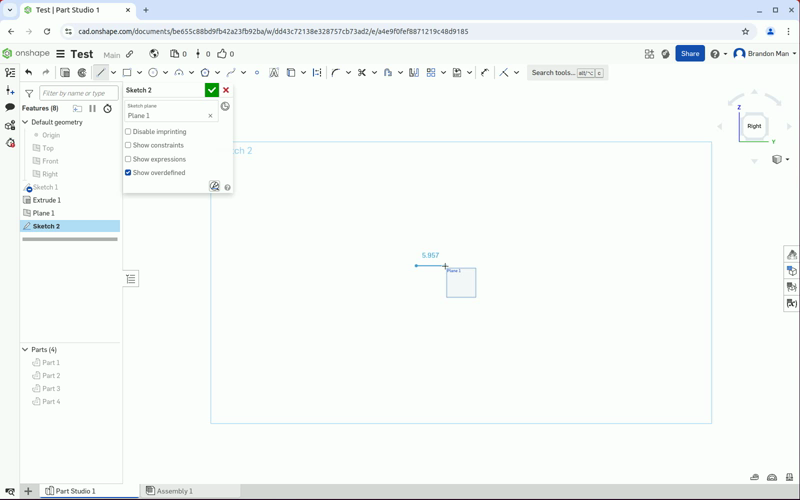
key_down(shift)
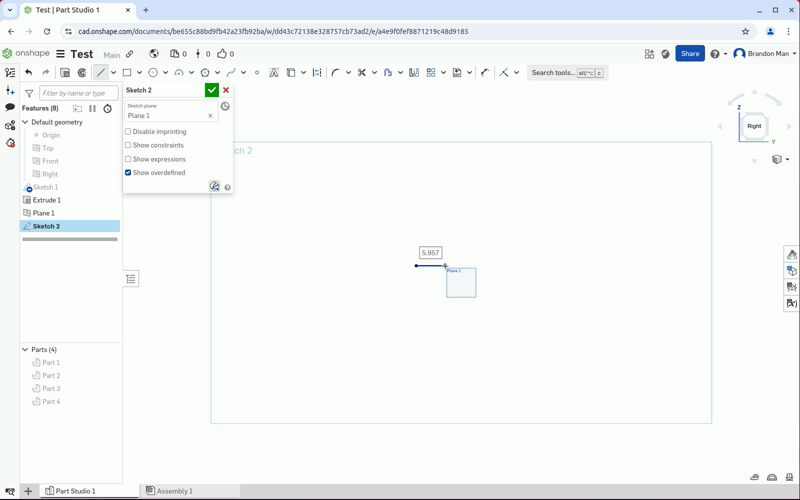
mouse_move(475, 265)
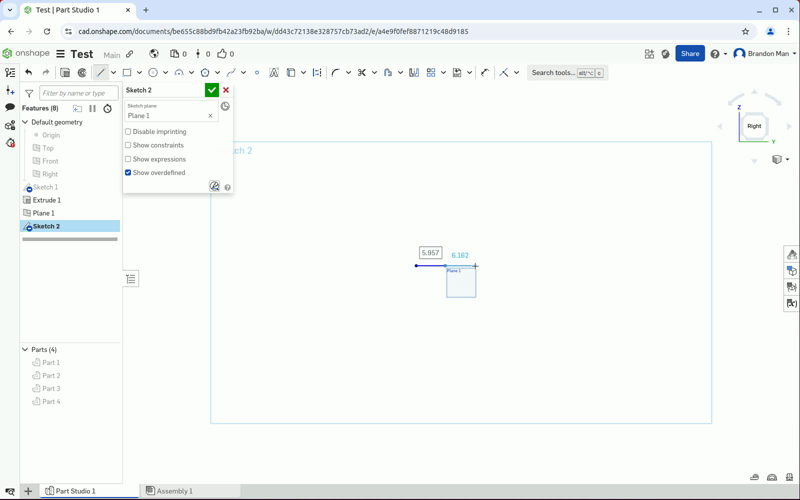
mouse_move(445, 242)
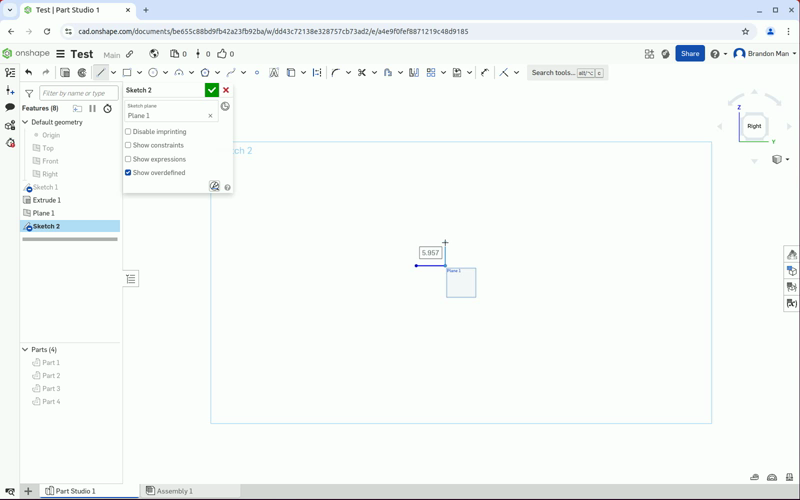
click(445, 242)
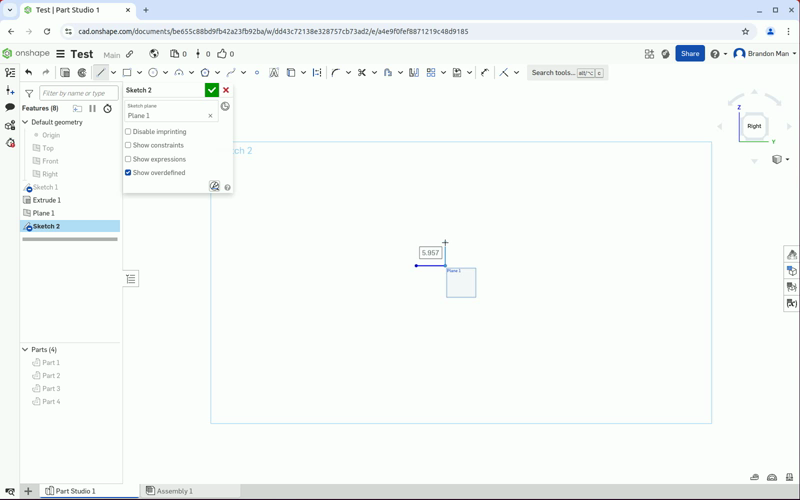
key_up(shift)
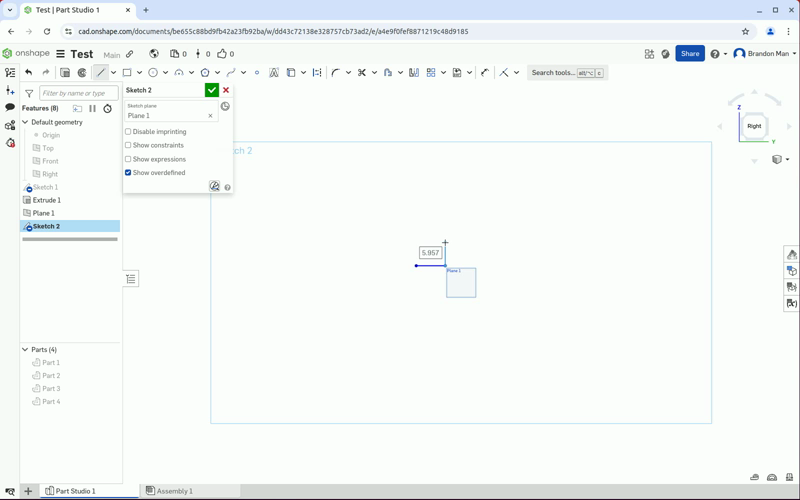
key_down(shift)
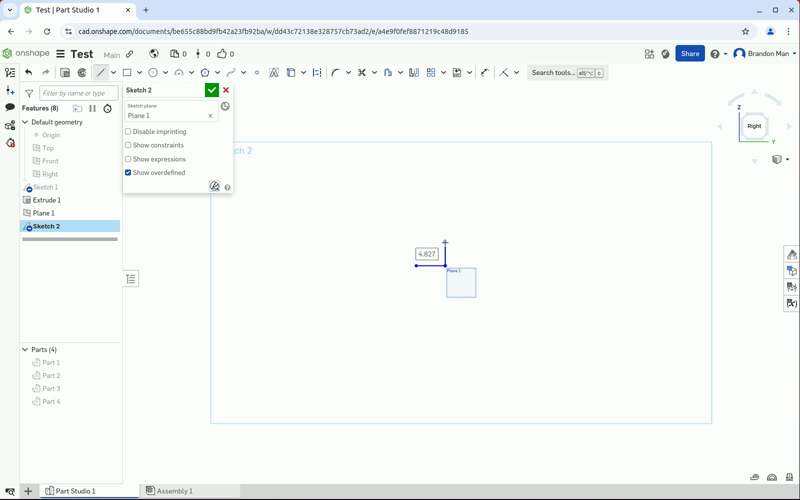
mouse_move(475, 242)
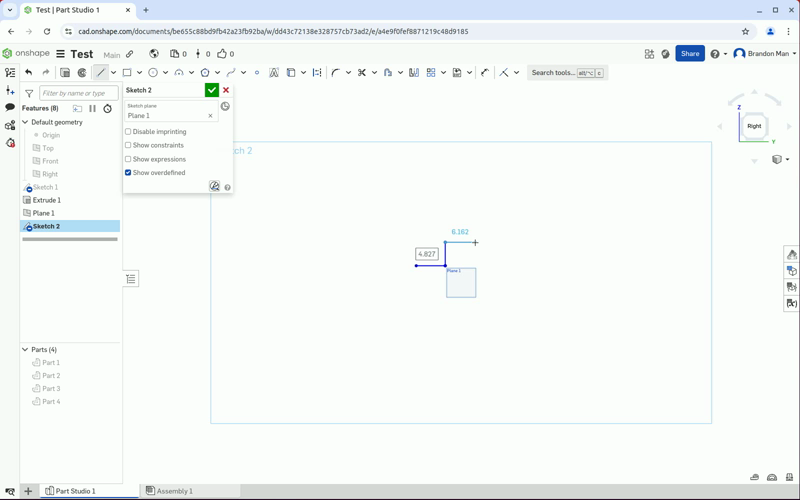
mouse_move(416, 242)
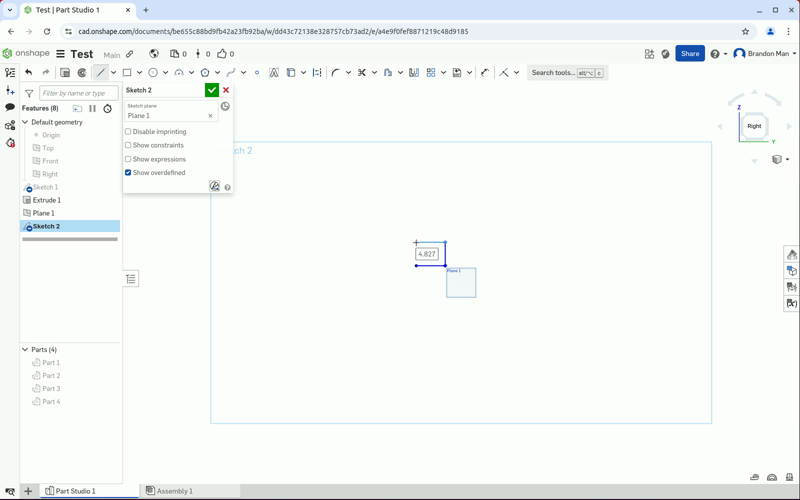
click(416, 242)
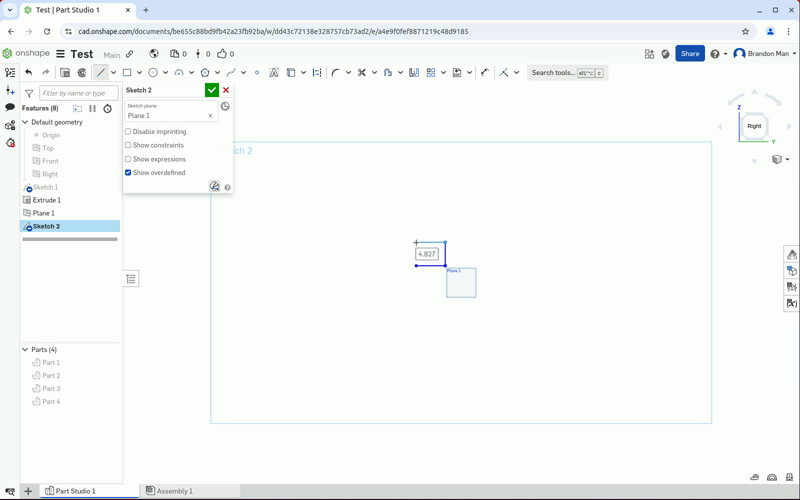
key_up(shift)
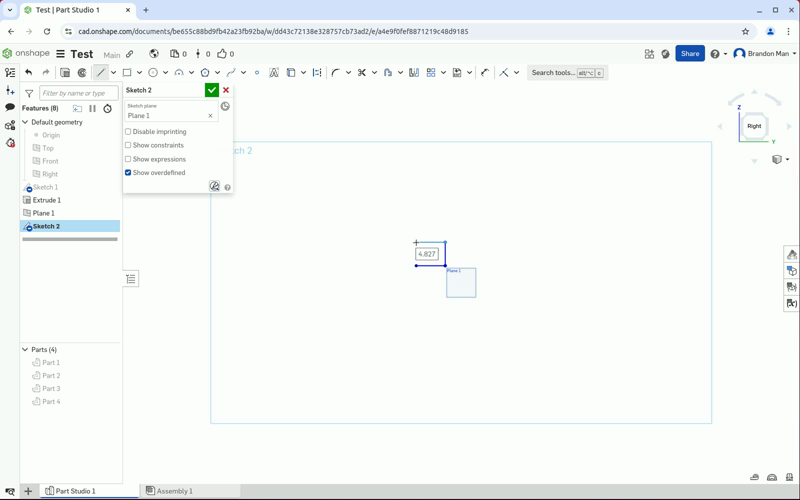
mouse_move(446, 242)
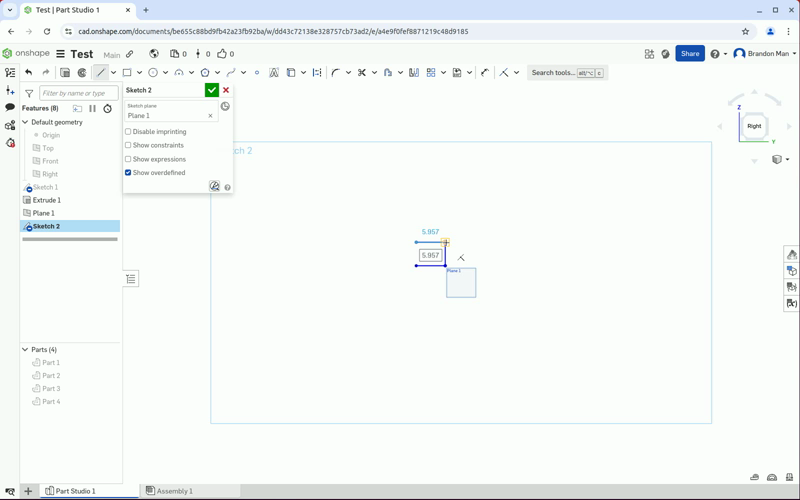
key_down(shift)
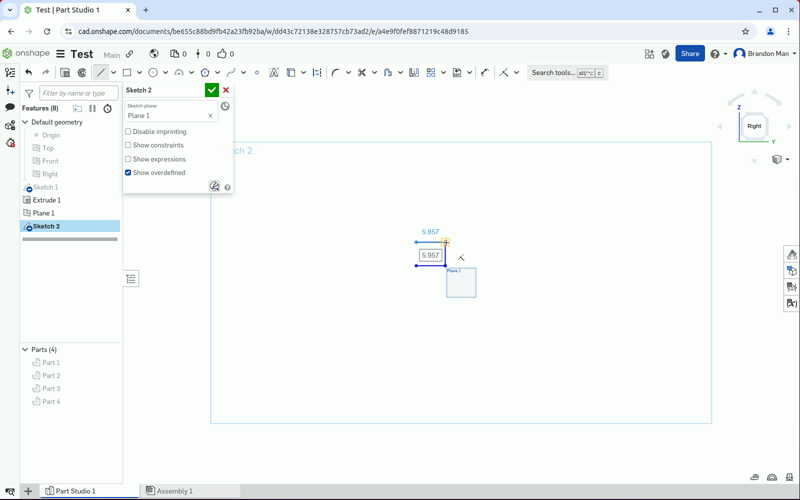
mouse_move(416, 265)
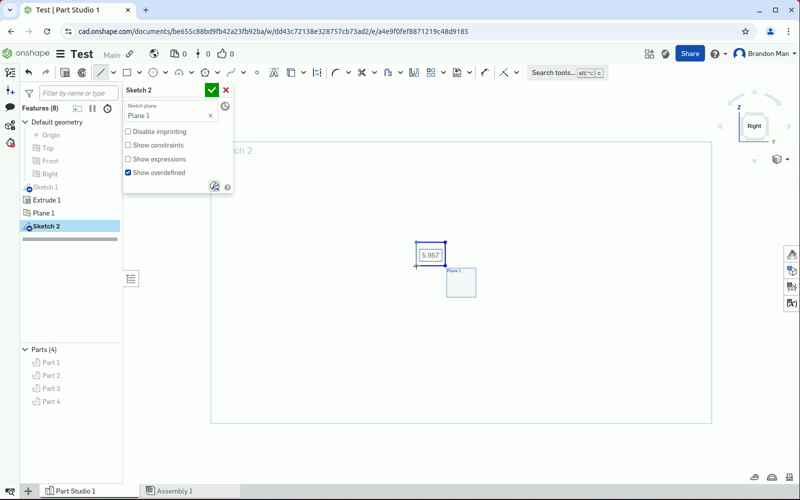
key_up(shift)
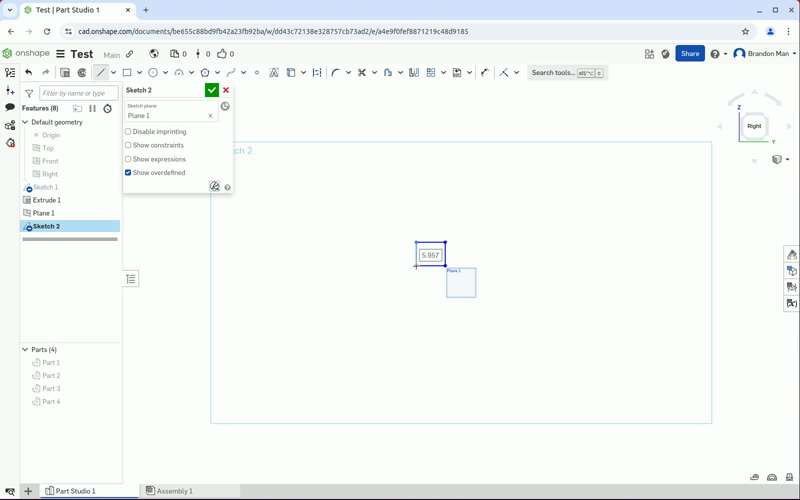
click(416, 265)
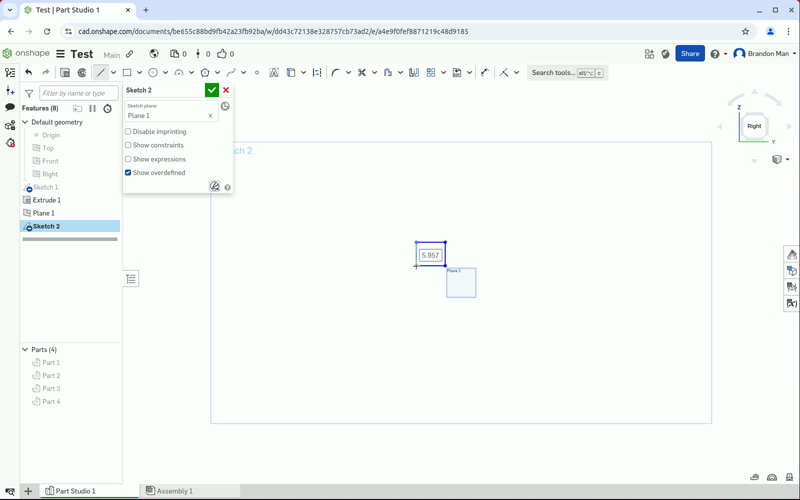
key(esc)
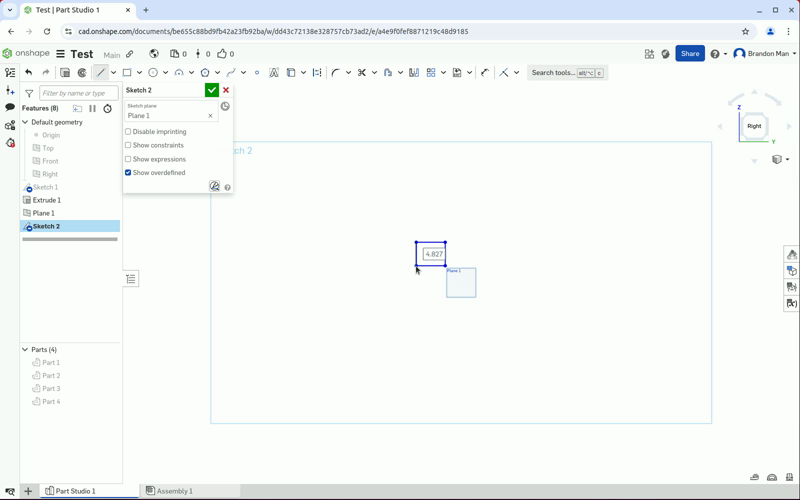
mouse_move(417, 245)
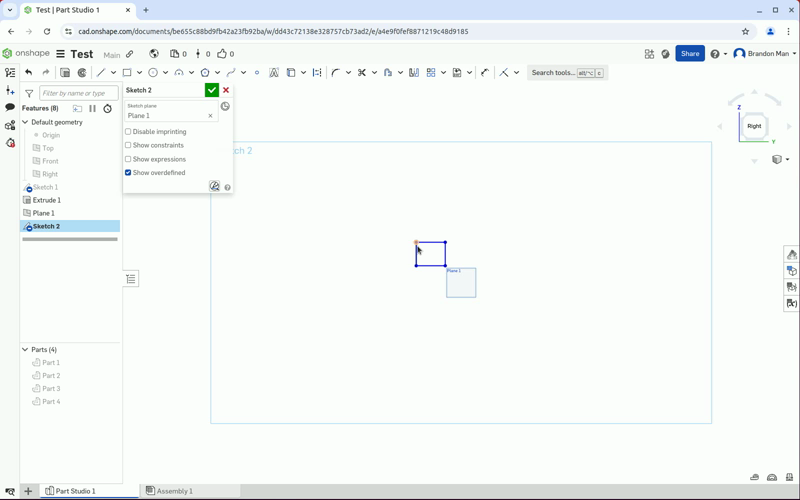
scroll(6)
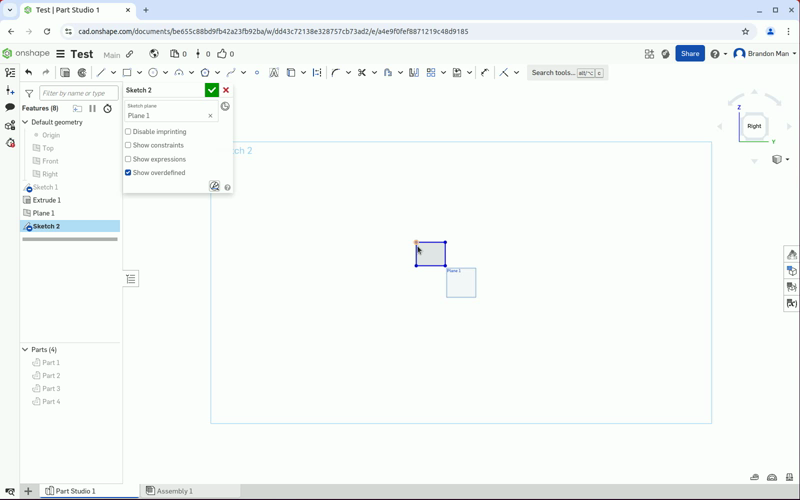
scroll(6)
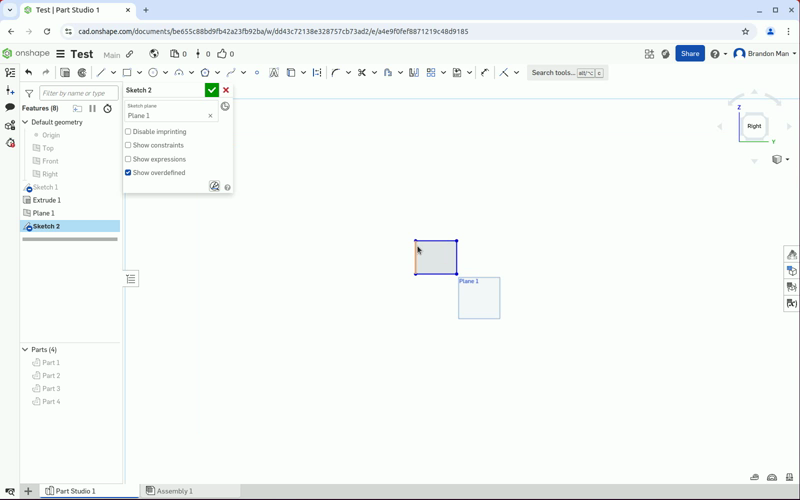
scroll(6)
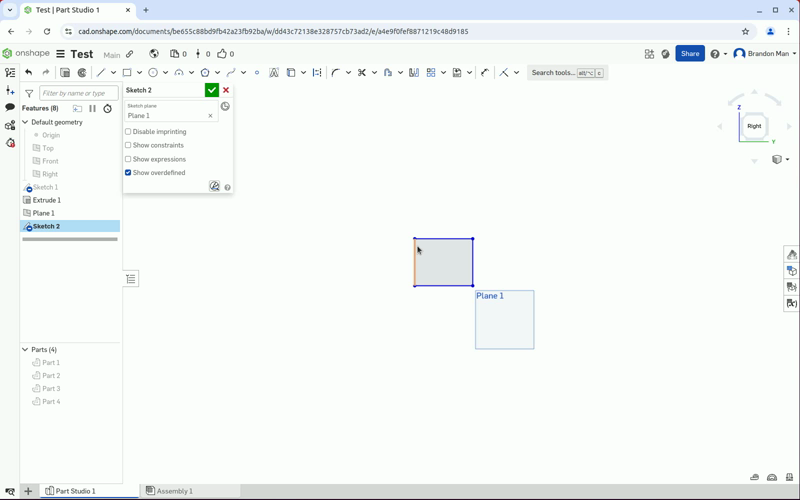
scroll(6)
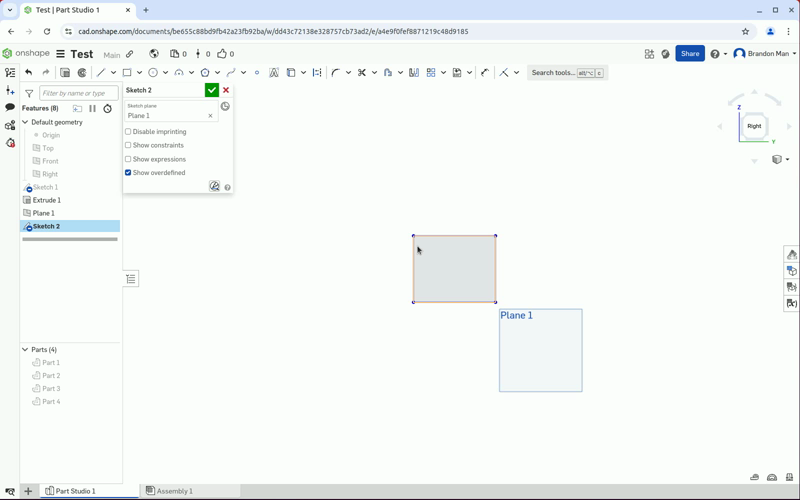
scroll(6)
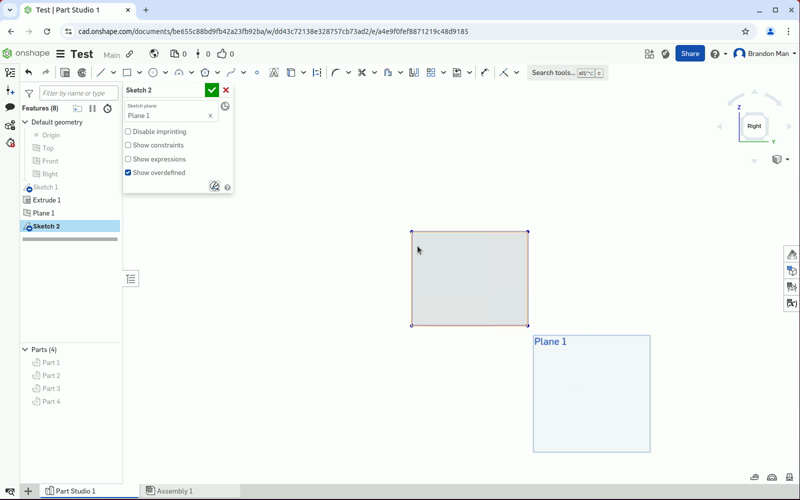
scroll(6)
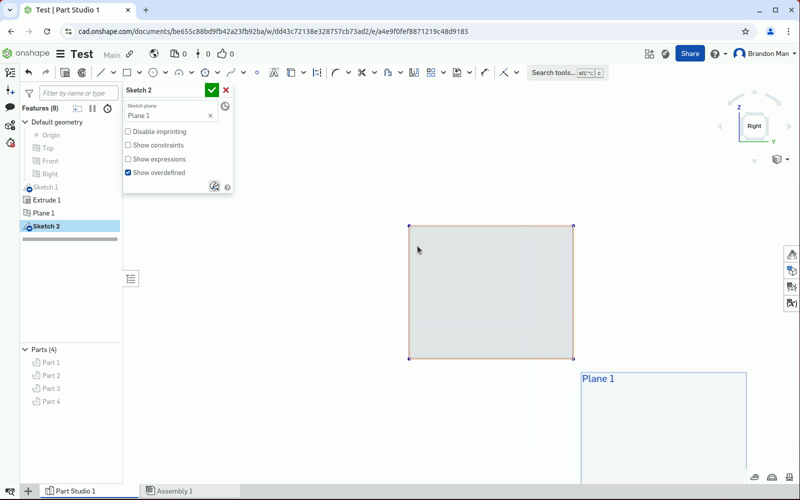
scroll(6)
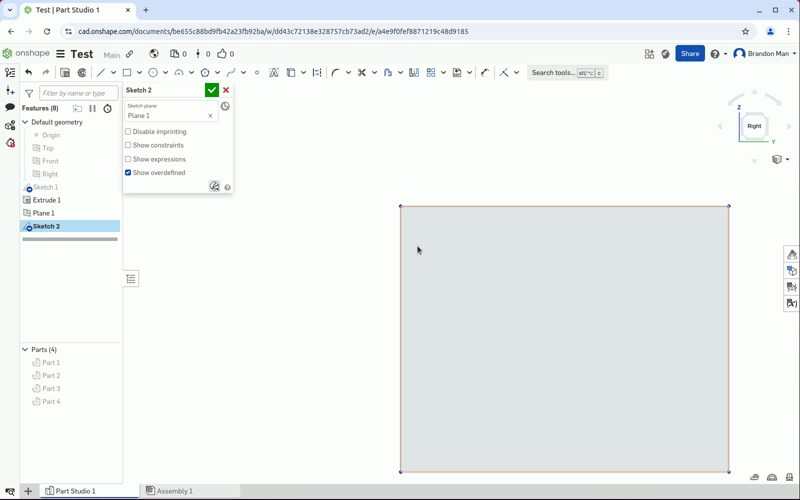
click(417, 245)
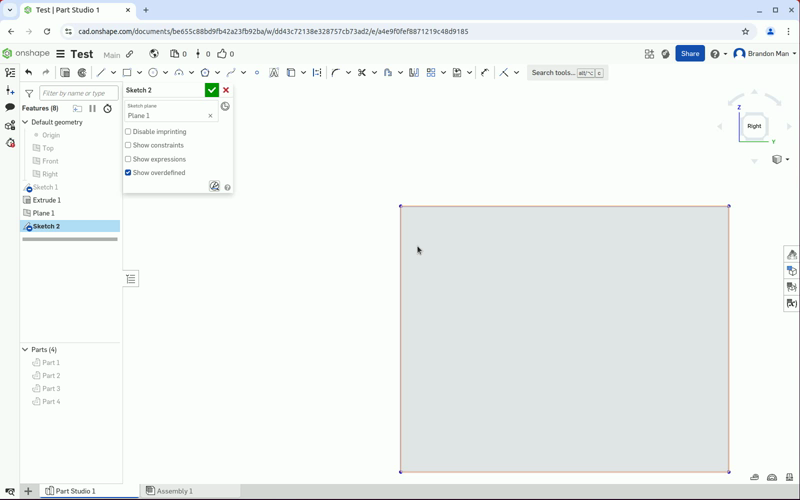
scroll(-6)
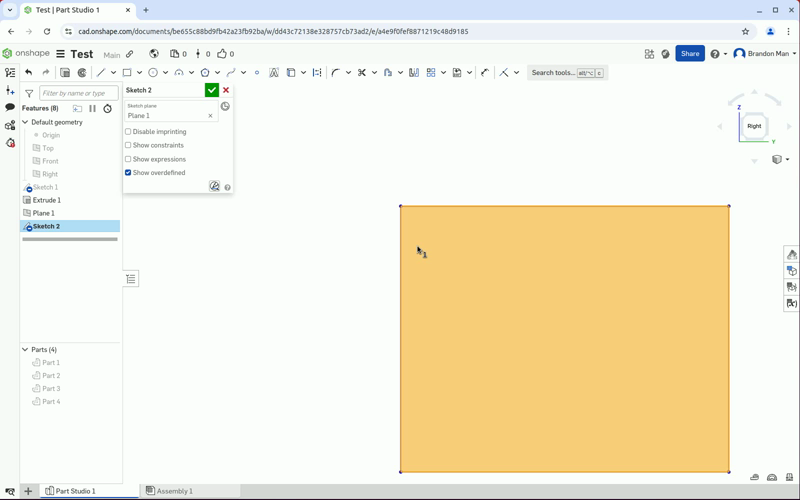
scroll(-6)
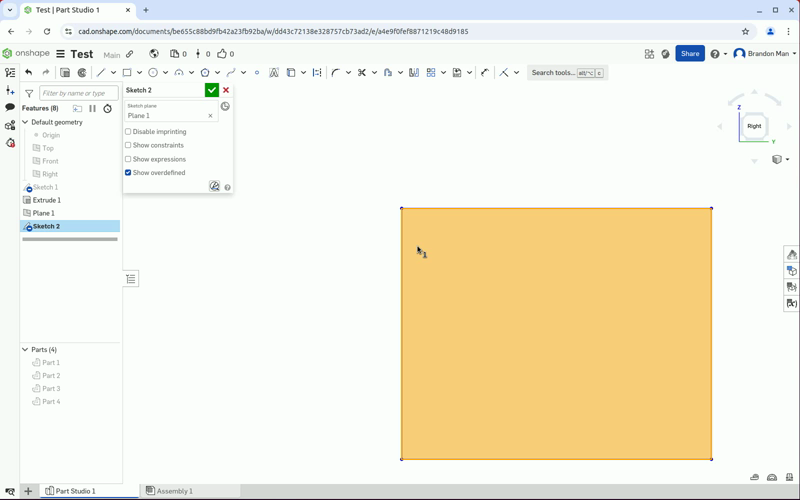
scroll(-6)
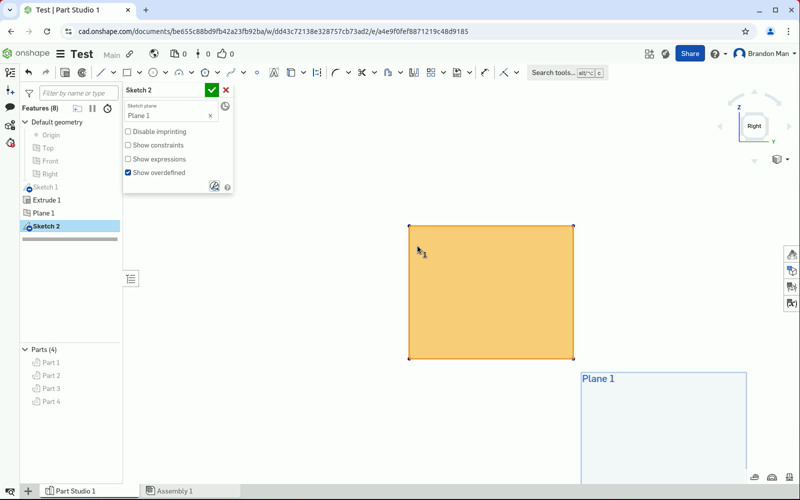
scroll(-6)
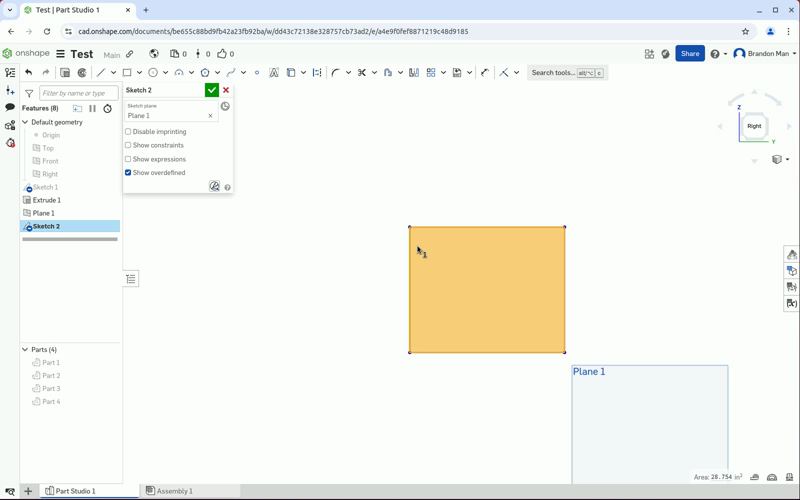
scroll(-6)
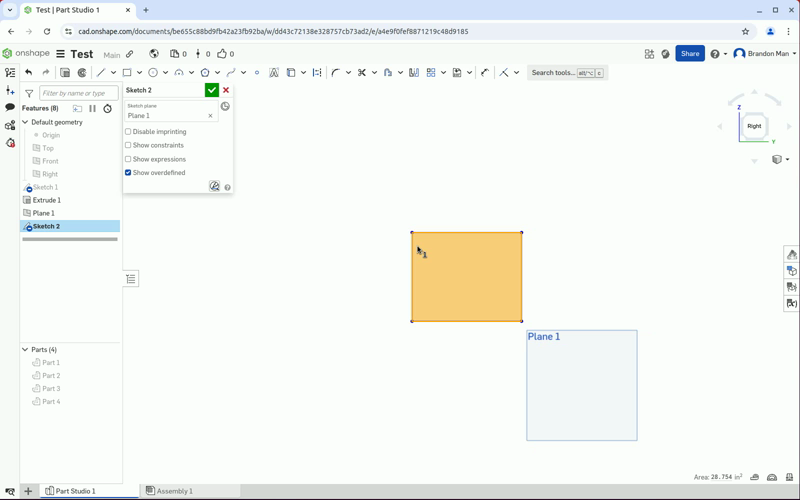
scroll(-6)
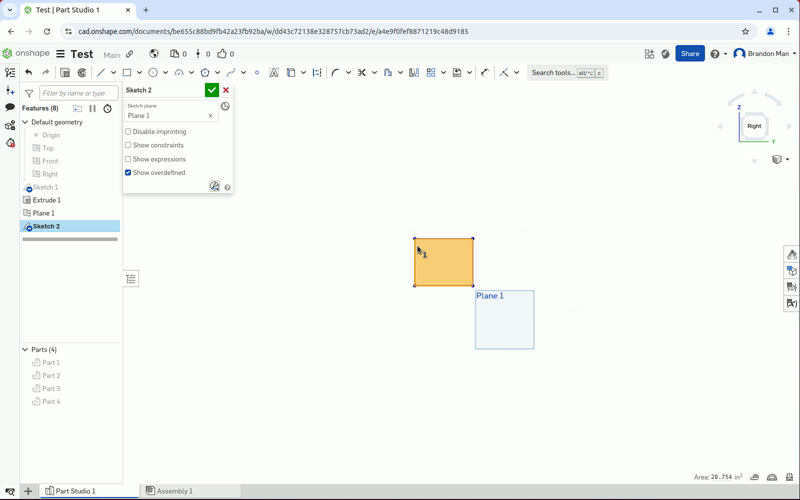
scroll(-6)
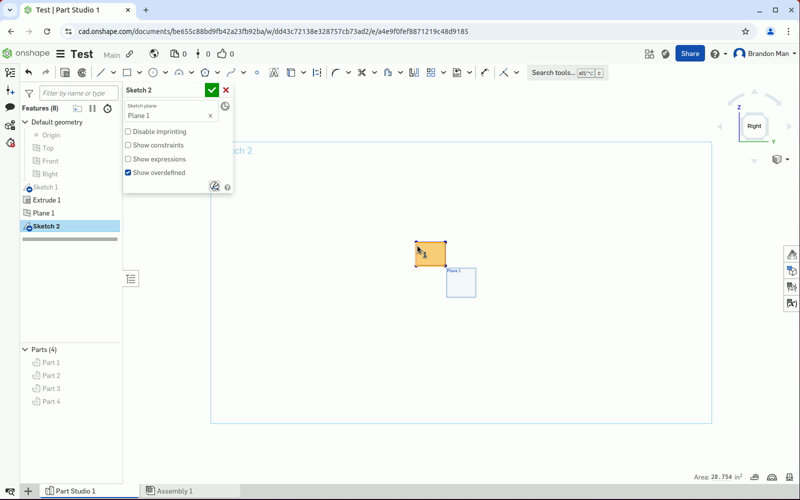
mouse_move(73, 352)
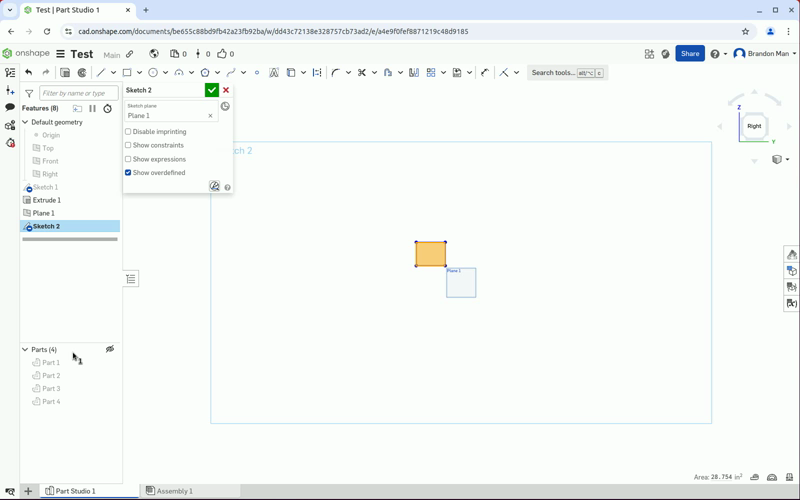
key(shift+y)
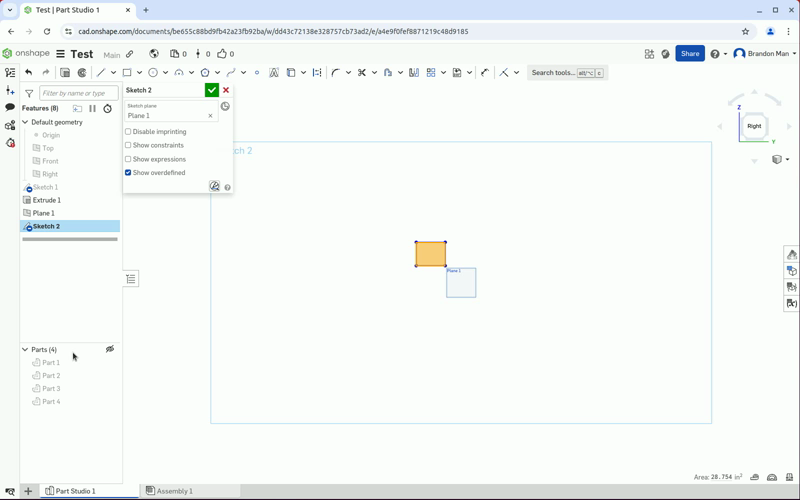
key(shift+e)
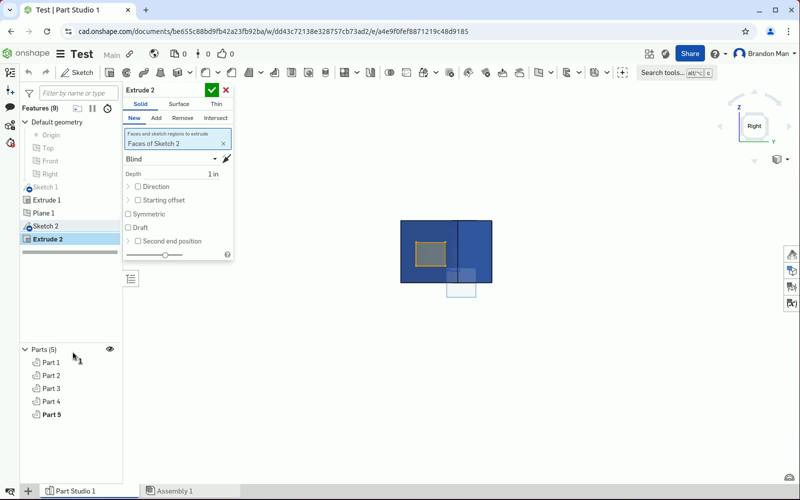
mouse_move(143, 106)
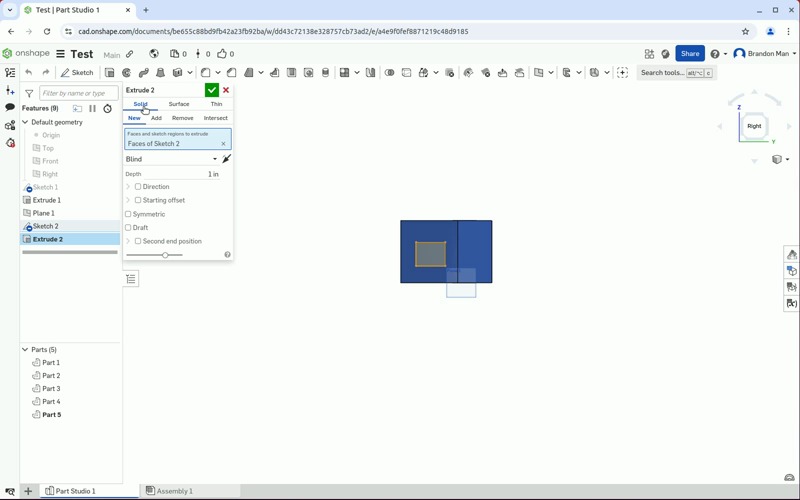
click(143, 106)
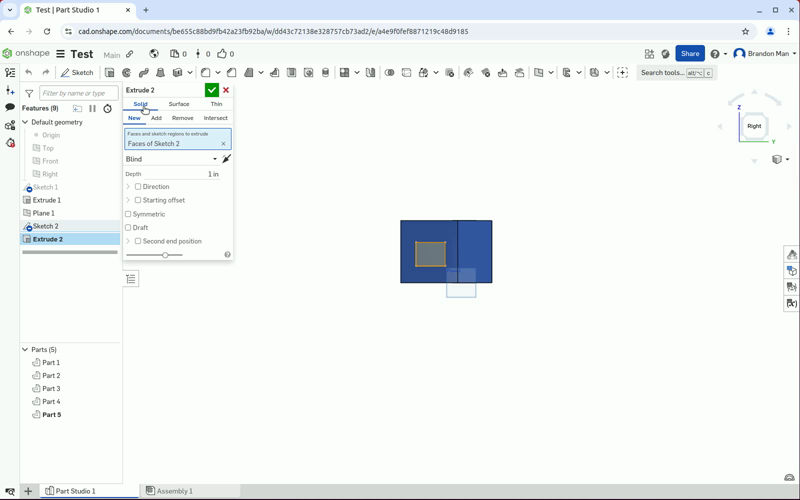
mouse_move(186, 120)
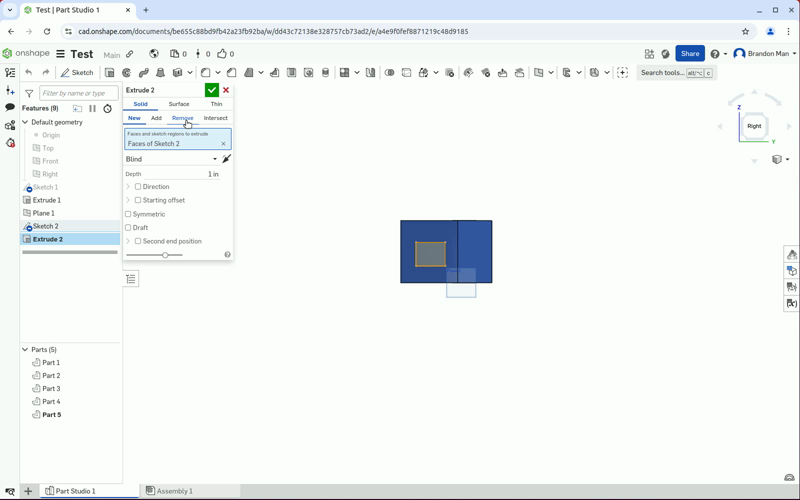
click(186, 120)
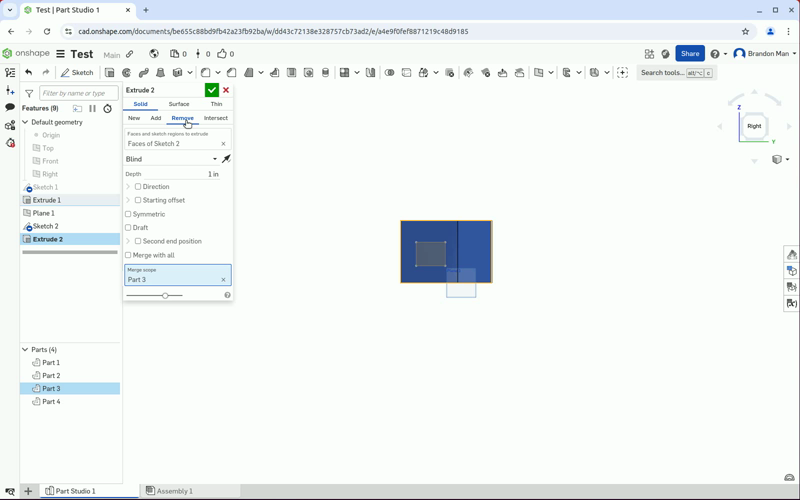
key(tab, 4)
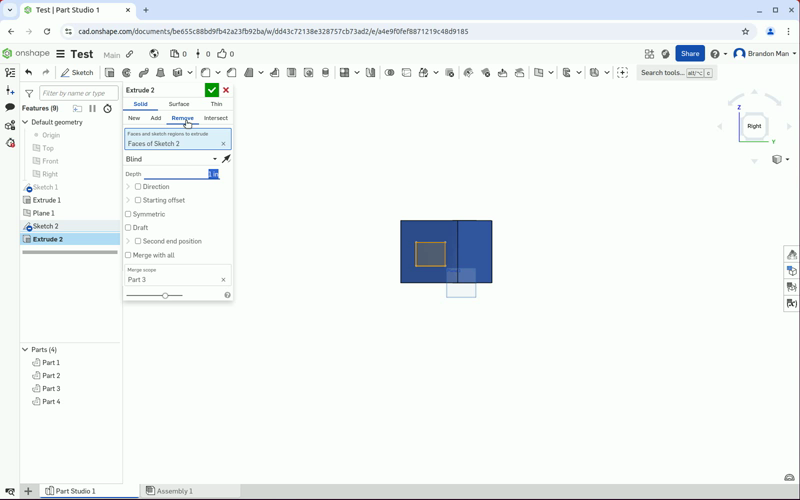
text(6.018)
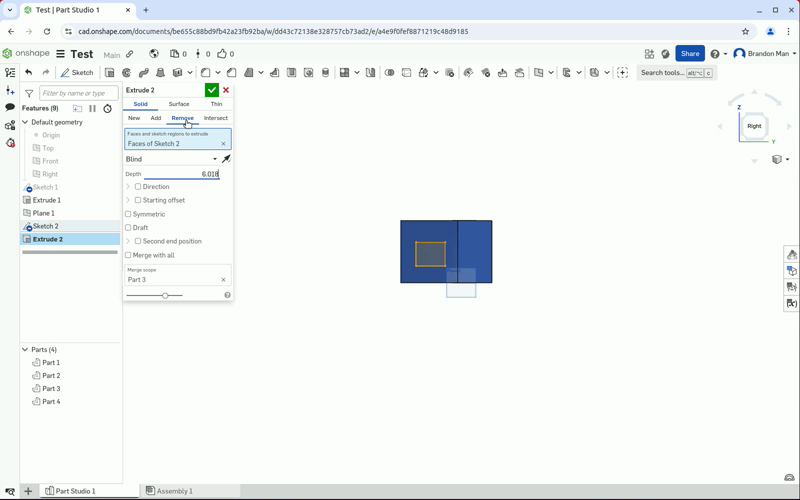
key(tab, 6)
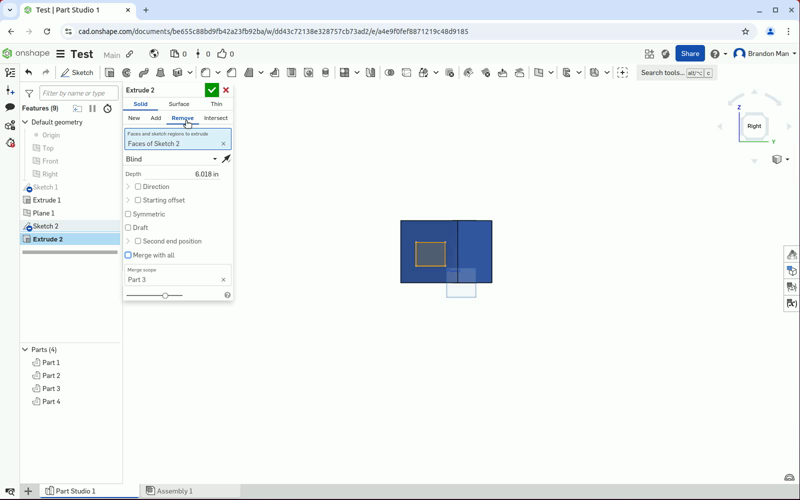
key(space)
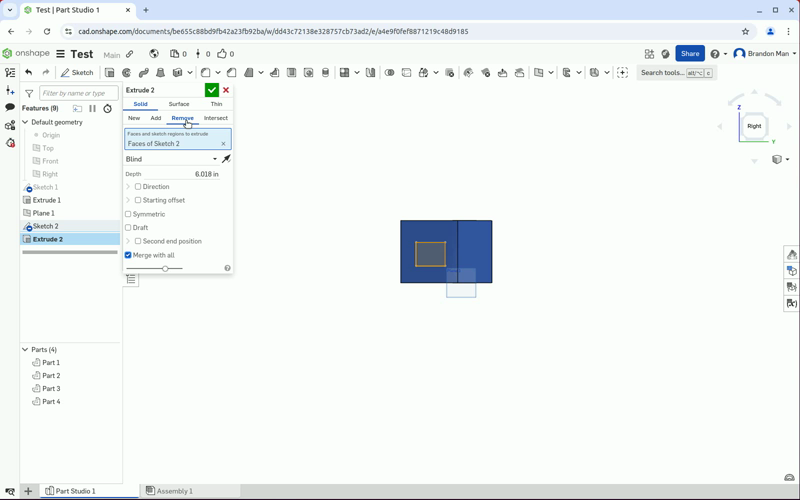
key(enter)
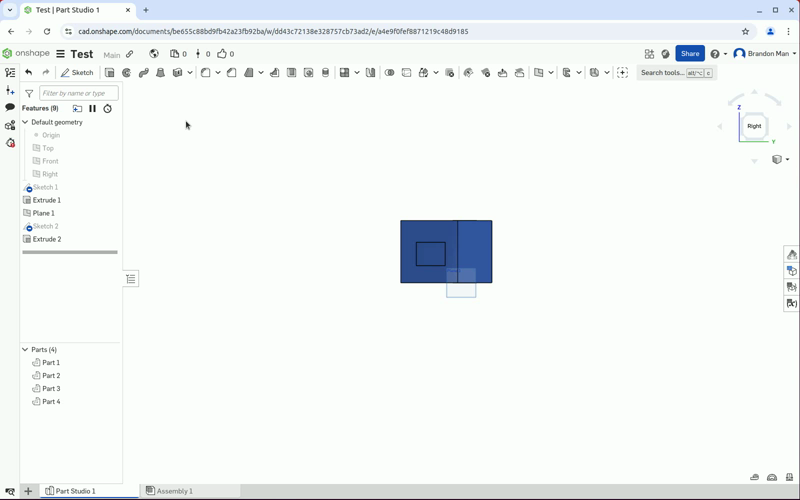
key(shift+h)
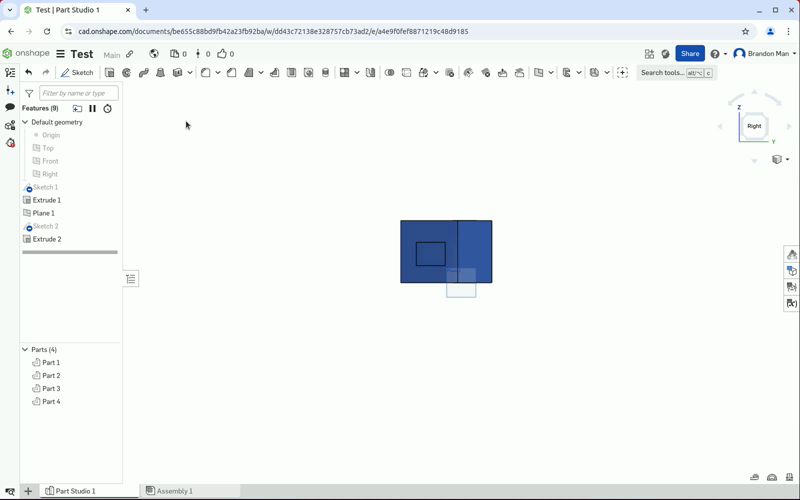
key(shift+h)
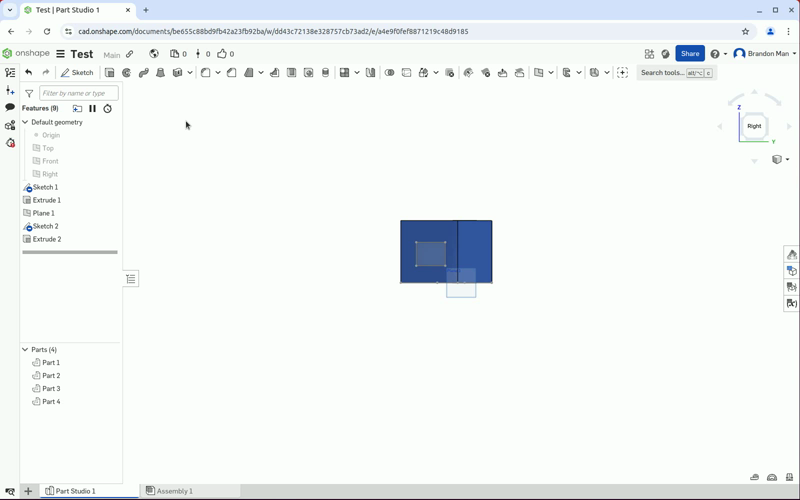
key(shift+7)
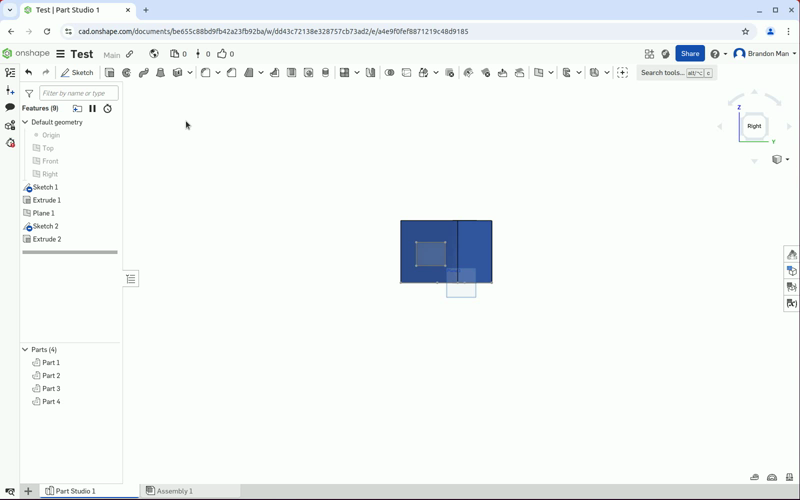
key(right, 2)
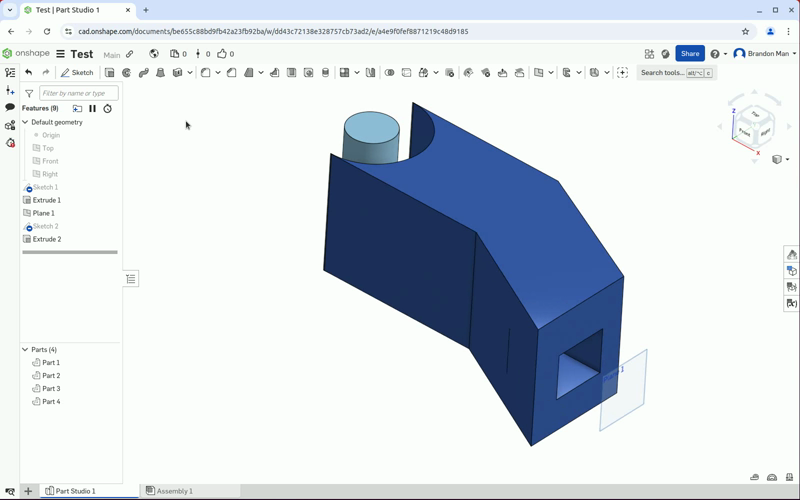
key(down, 2)
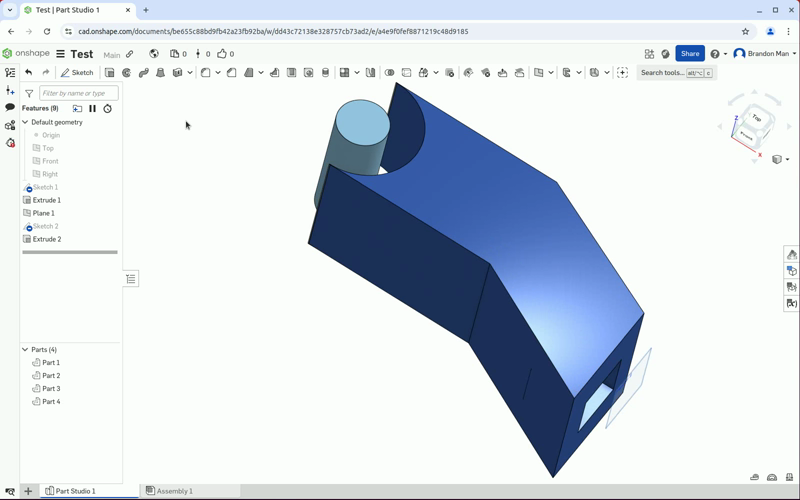
key(up, 2)
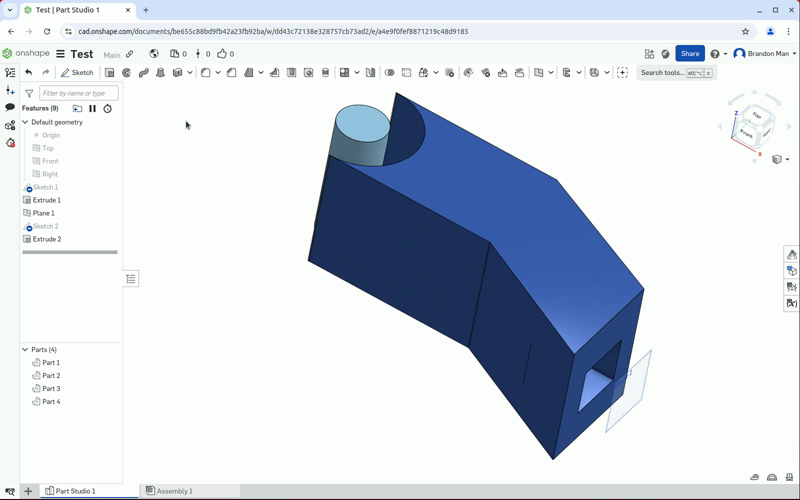
key(left, 2)
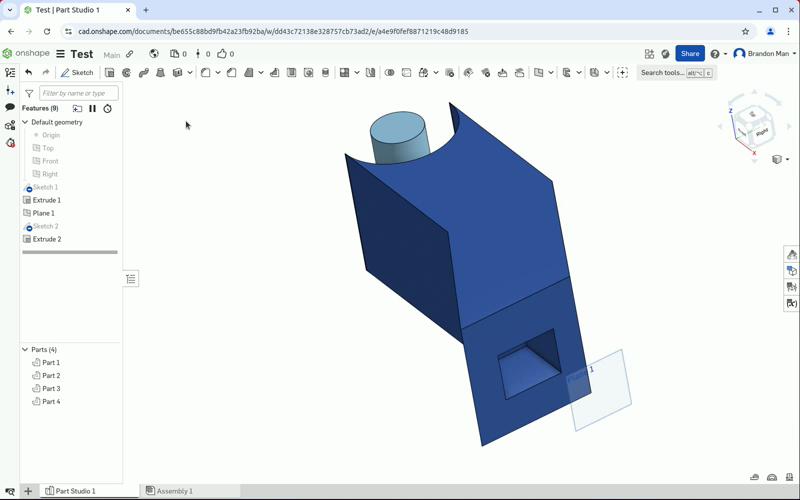
mouse_move(73, 189)
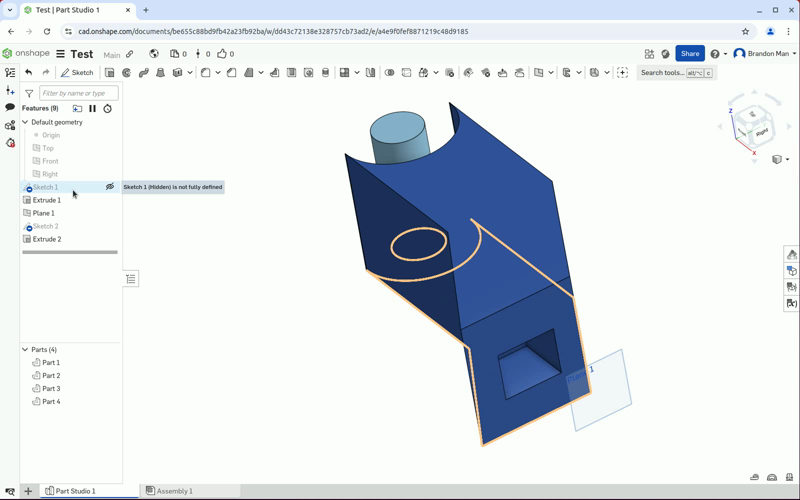
click(73, 189)